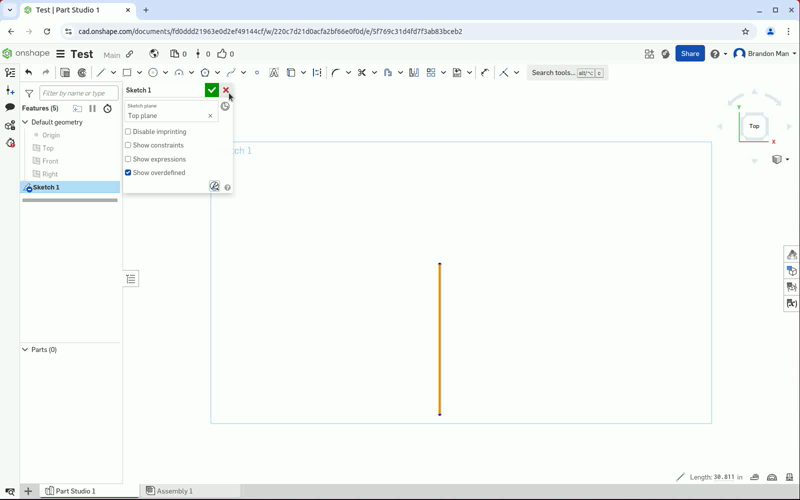
key(shift+h)
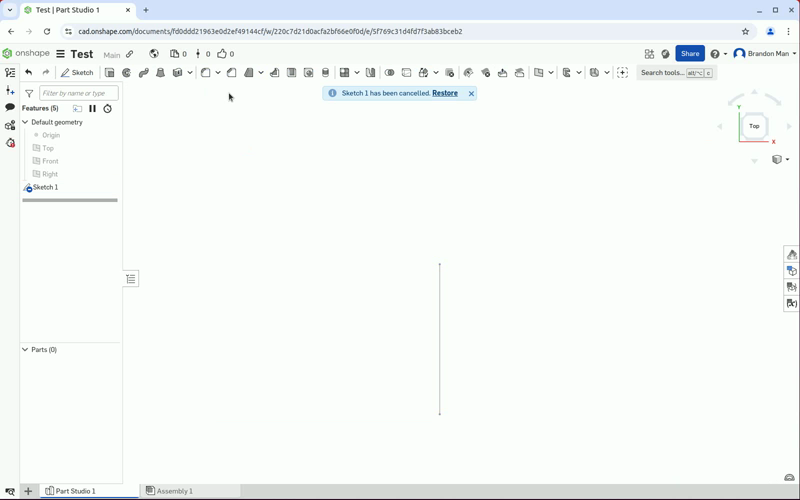
key(shift+s)
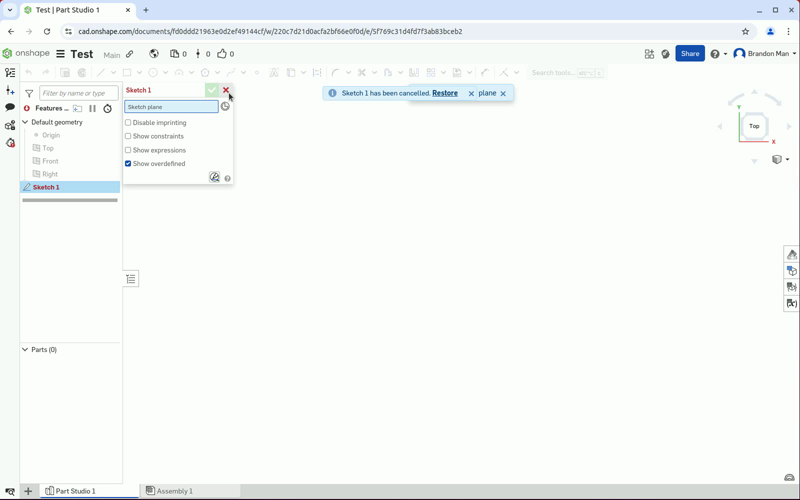
mouse_move(73, 150)
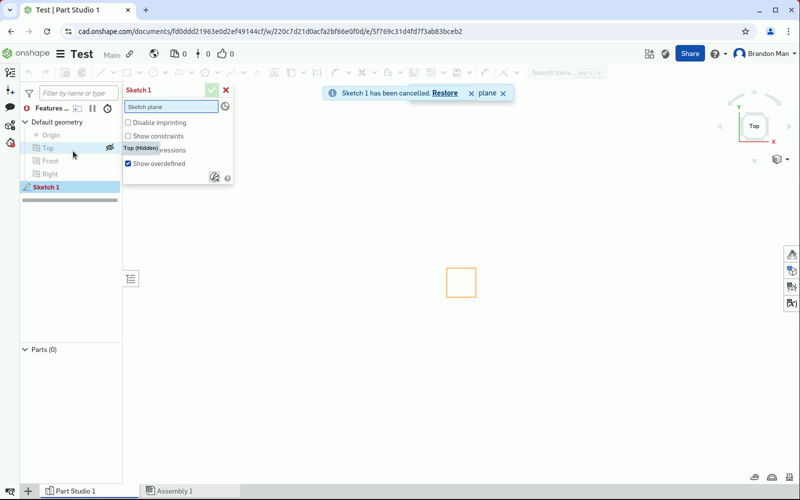
click(73, 150)
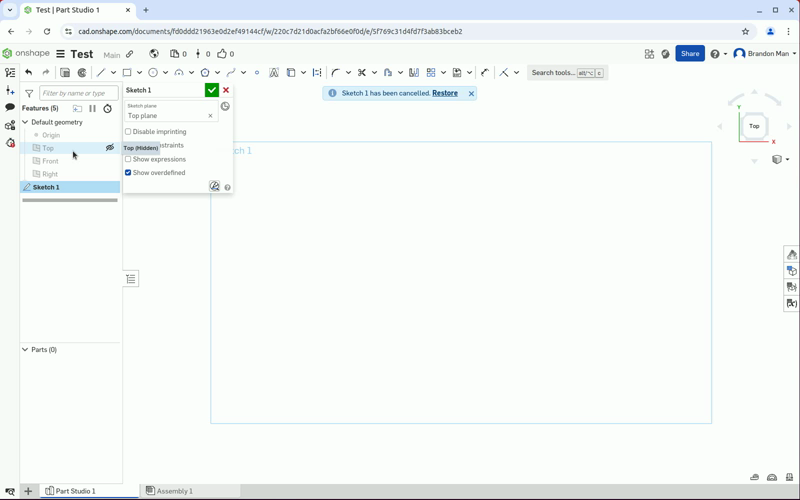
mouse_move(73, 352)
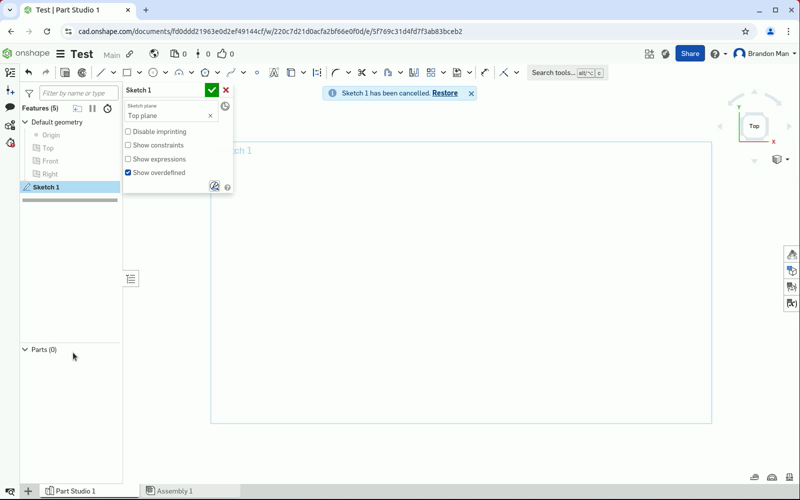
key(y)
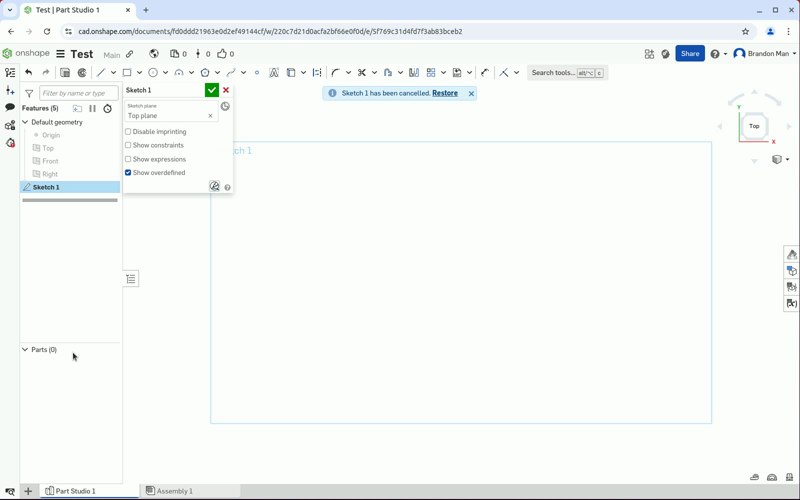
key(l)
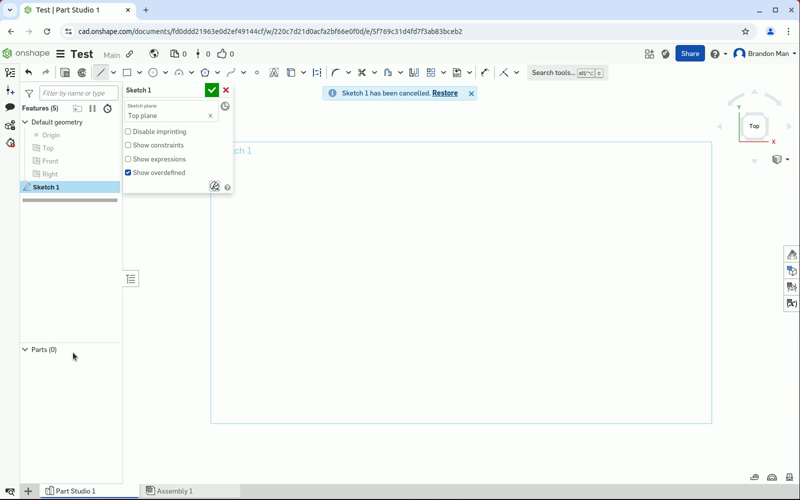
key_down(shift)
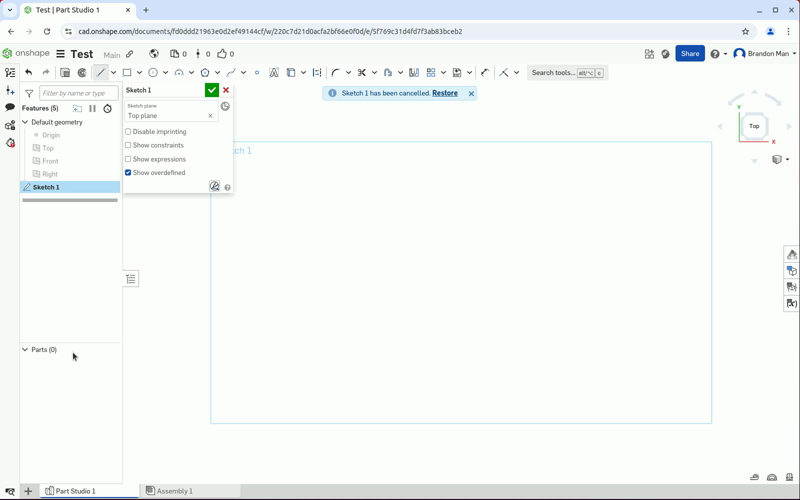
mouse_move(452, 291)
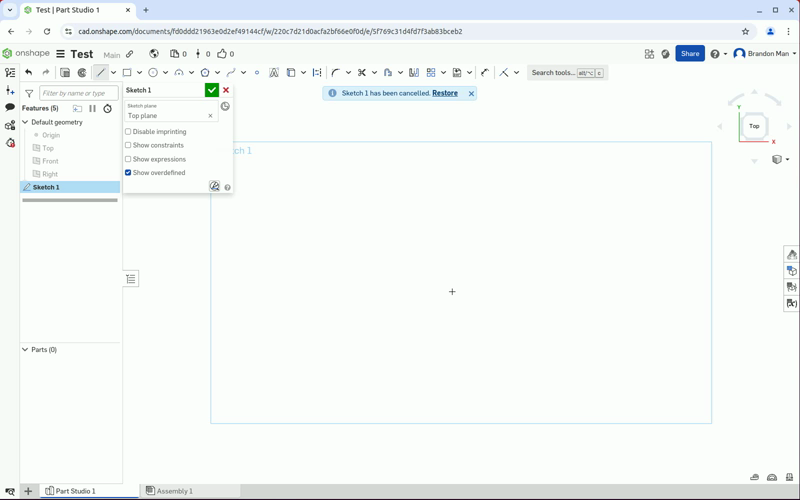
click(452, 291)
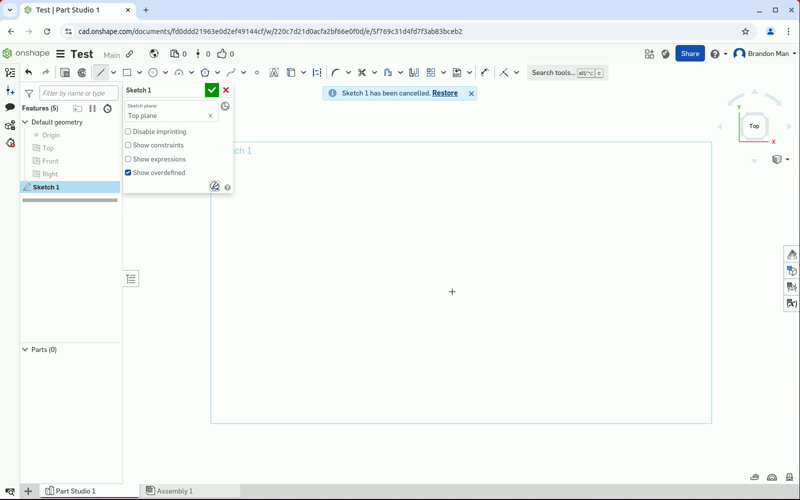
key_up(shift)
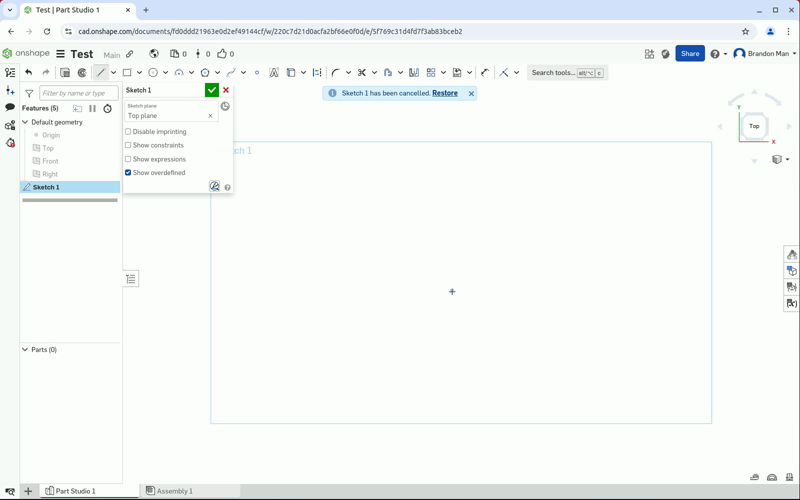
key_down(shift)
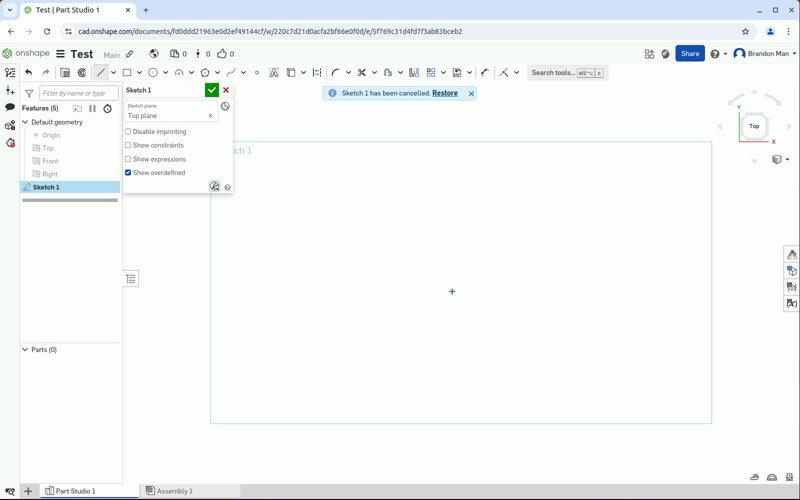
mouse_move(573, 291)
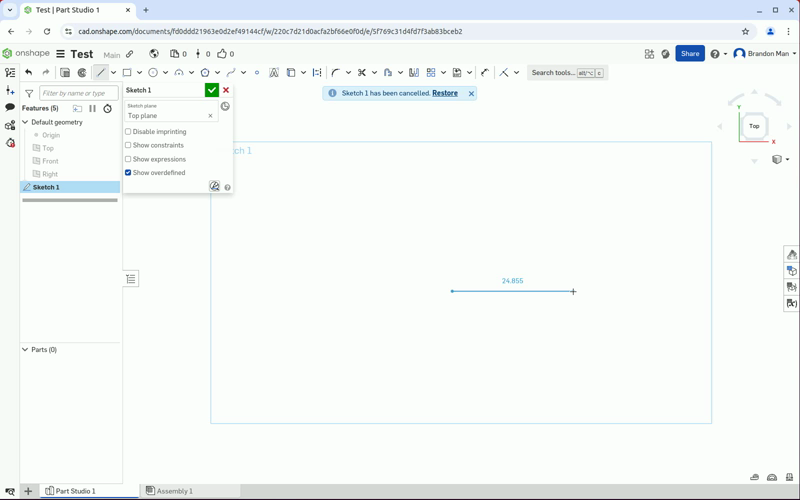
click(573, 291)
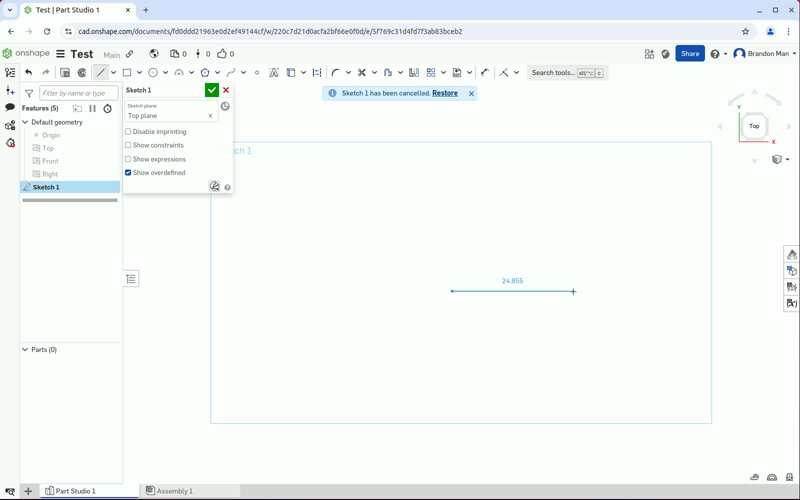
key_up(shift)
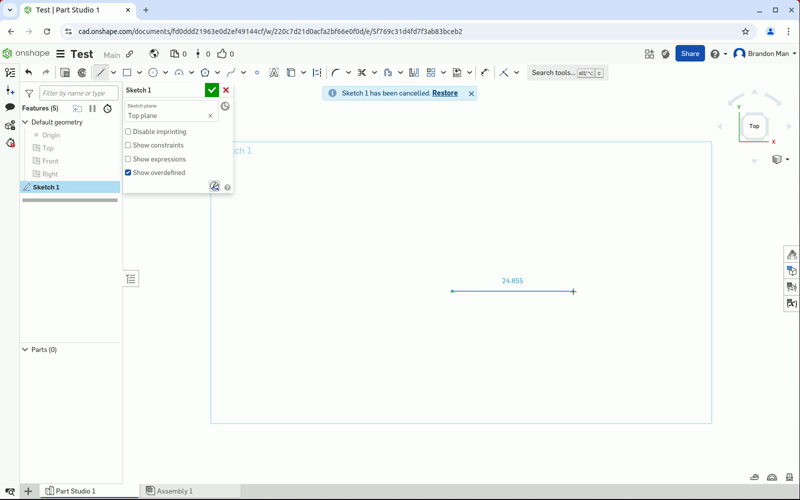
key_down(shift)
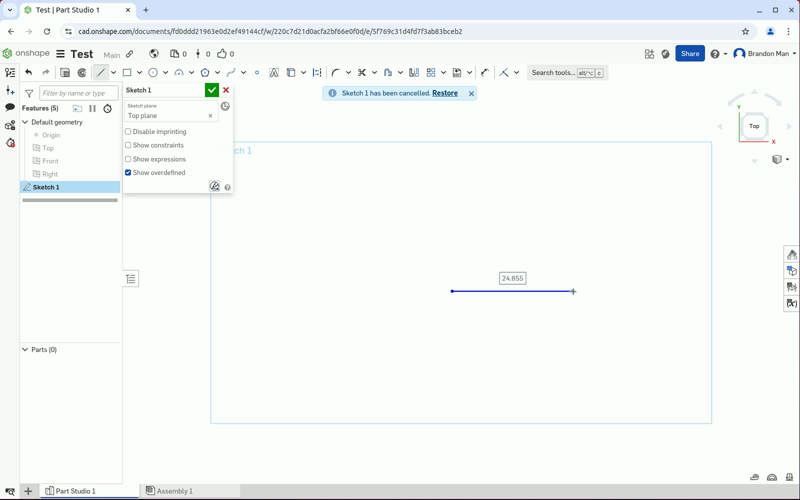
mouse_move(573, 177)
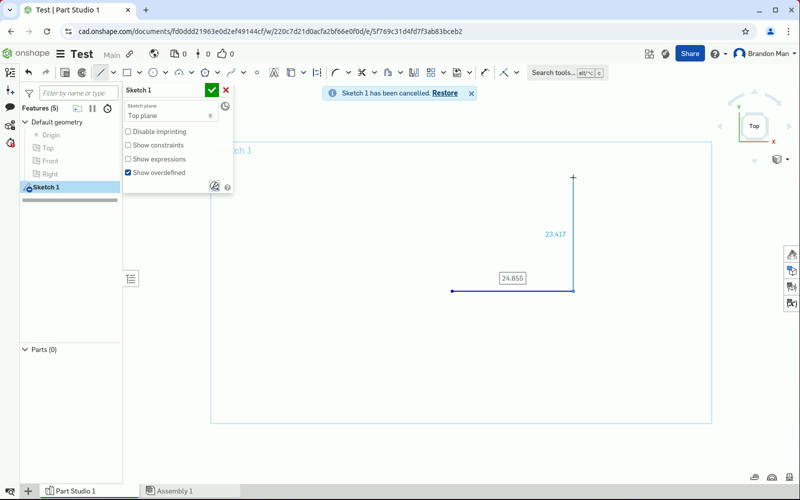
click(573, 177)
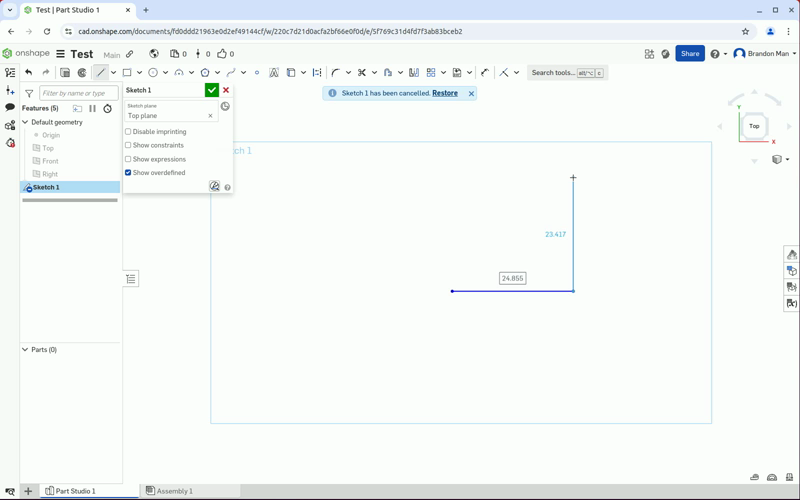
key_up(shift)
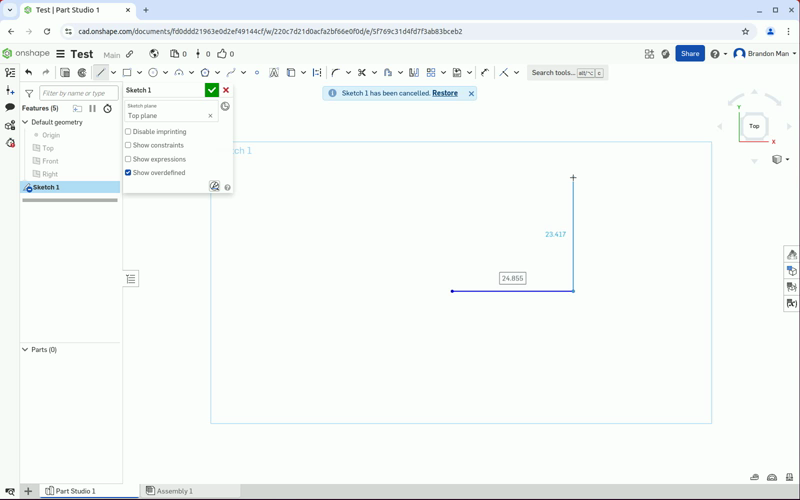
key_down(shift)
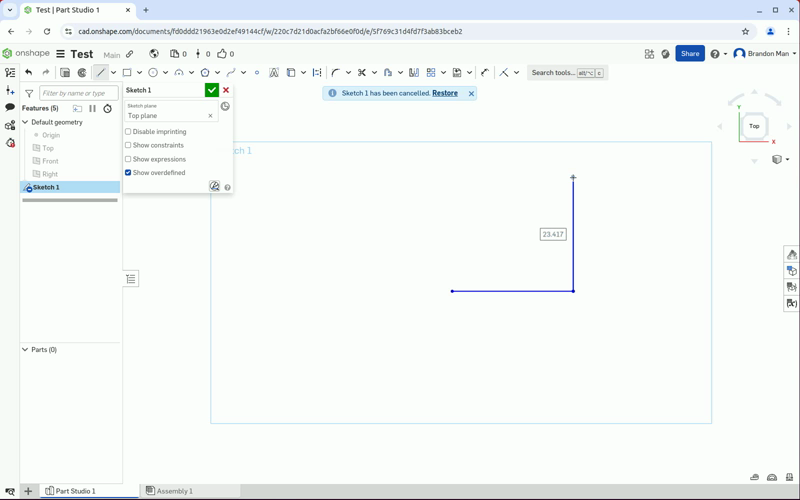
mouse_move(452, 177)
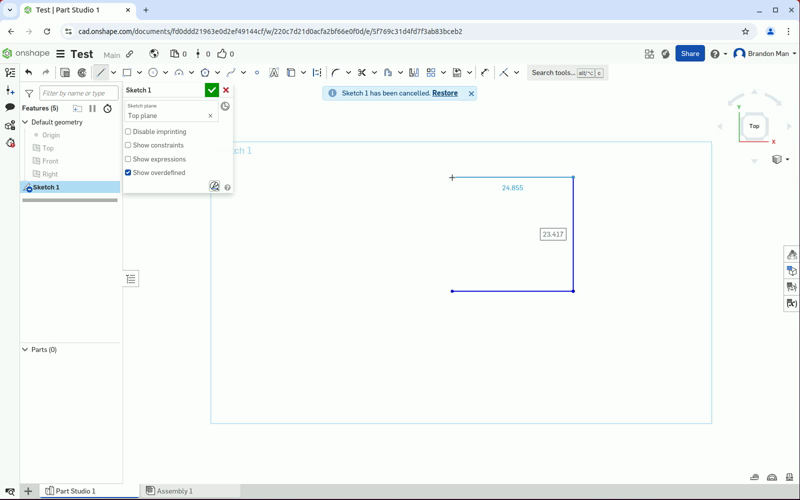
click(452, 177)
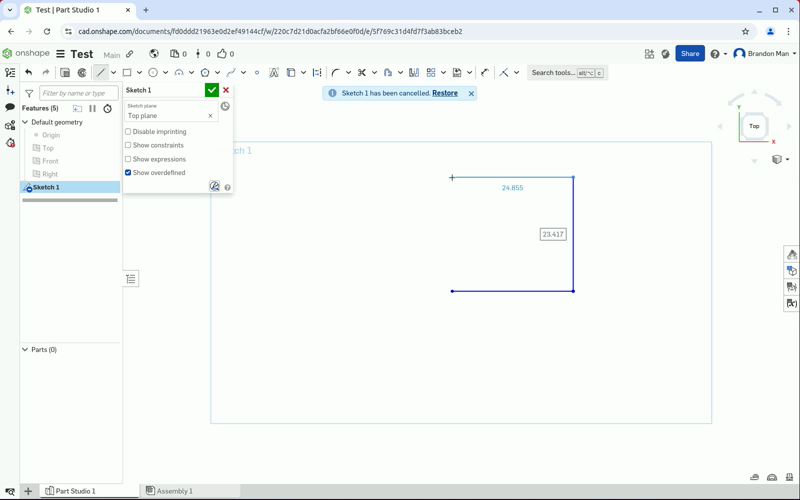
key_up(shift)
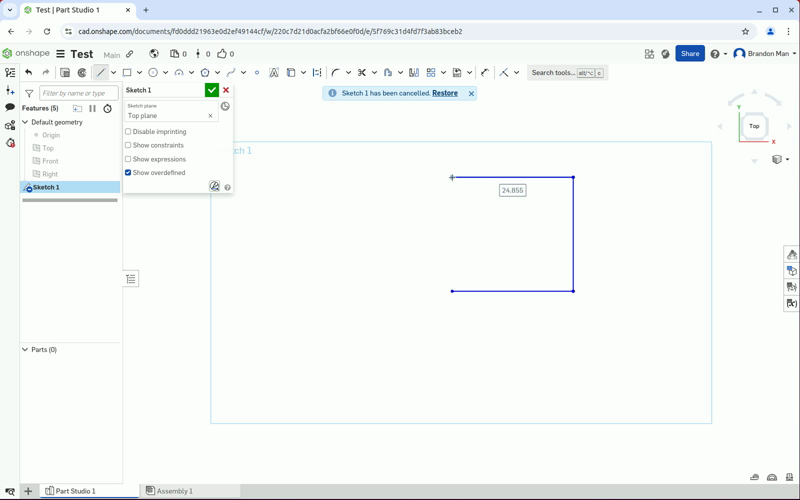
key_down(shift)
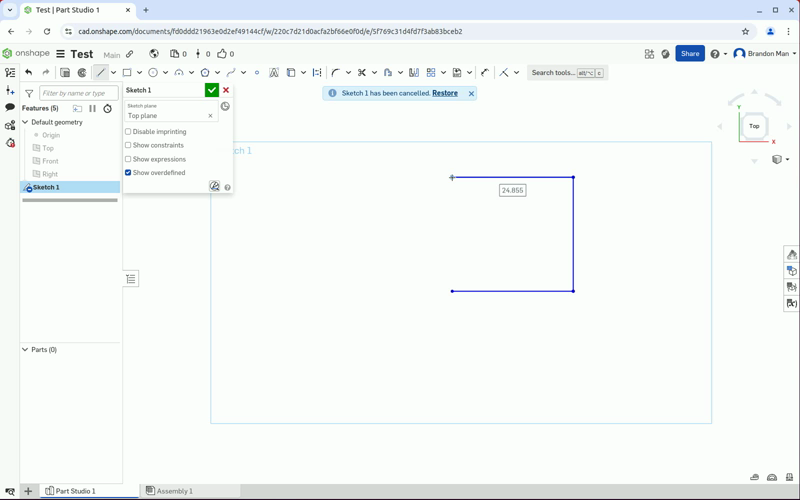
mouse_move(452, 291)
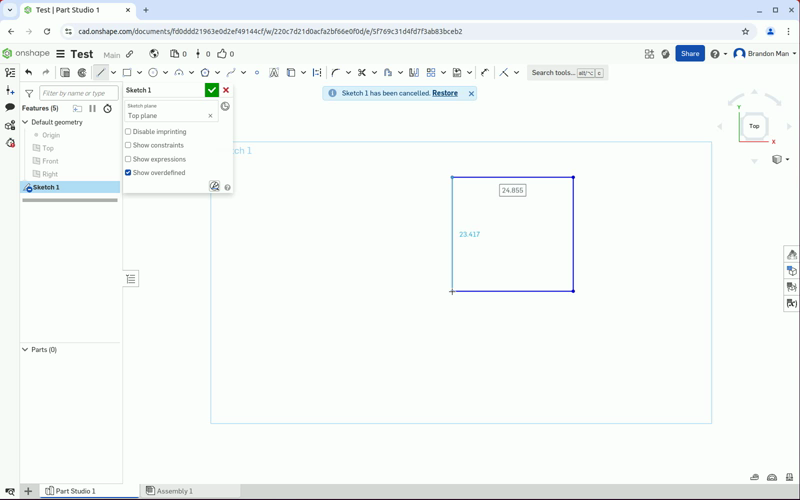
key_up(shift)
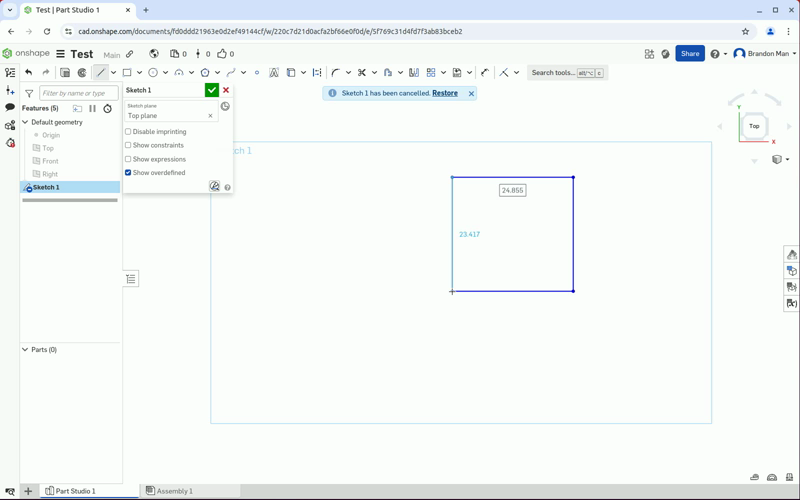
click(452, 291)
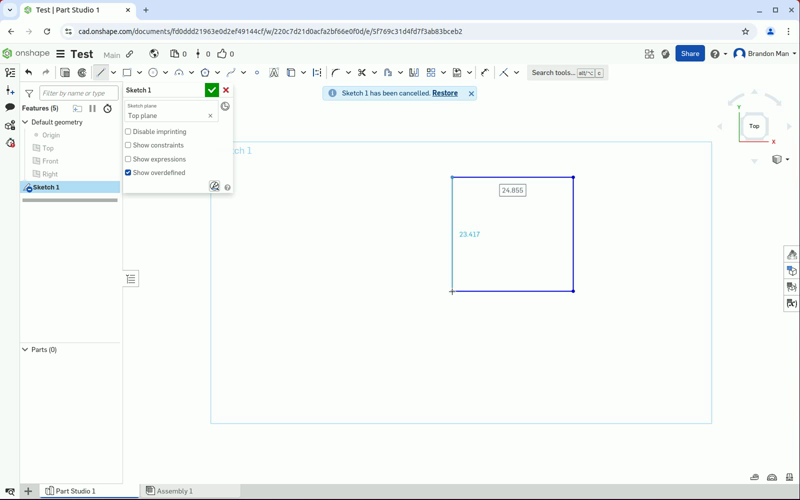
key(esc)
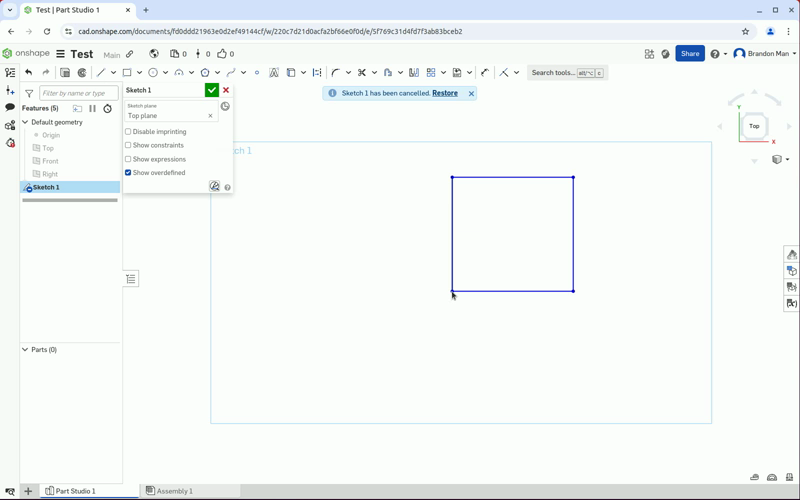
key(l)
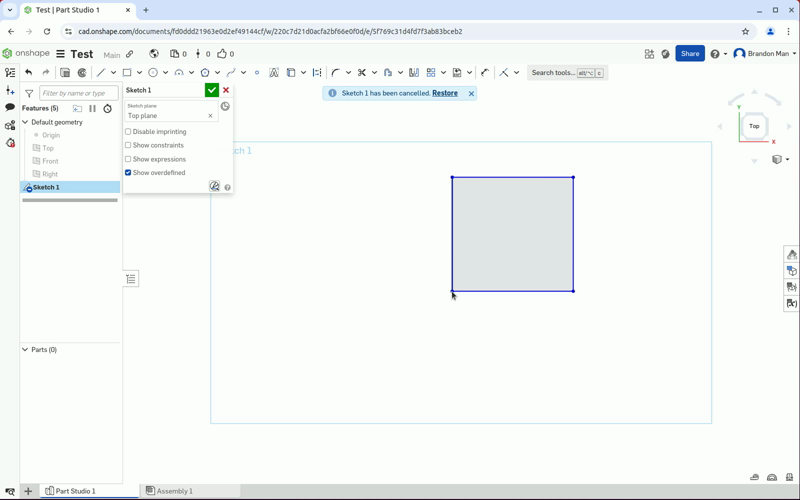
key_down(shift)
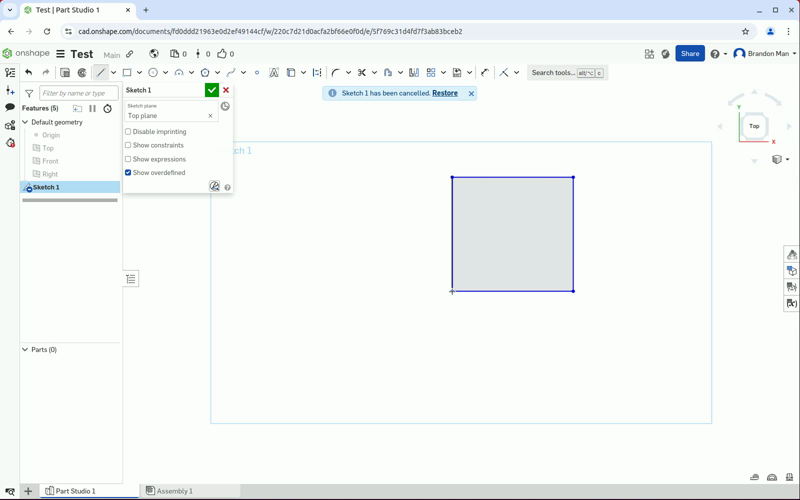
mouse_move(461, 282)
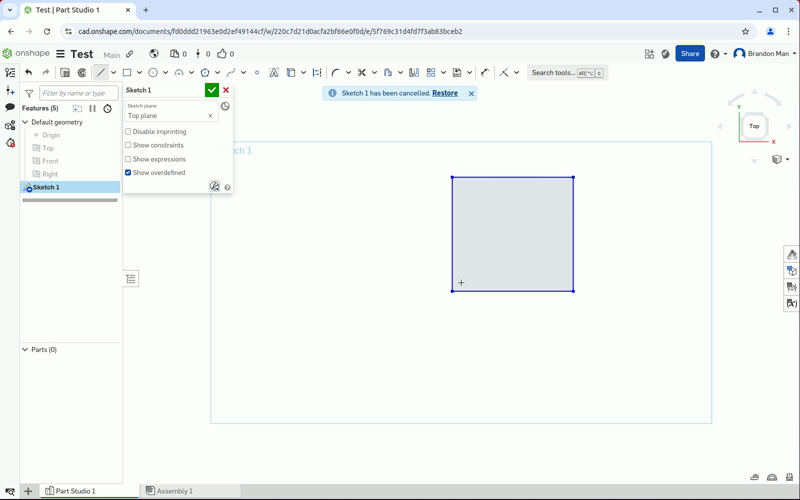
click(461, 282)
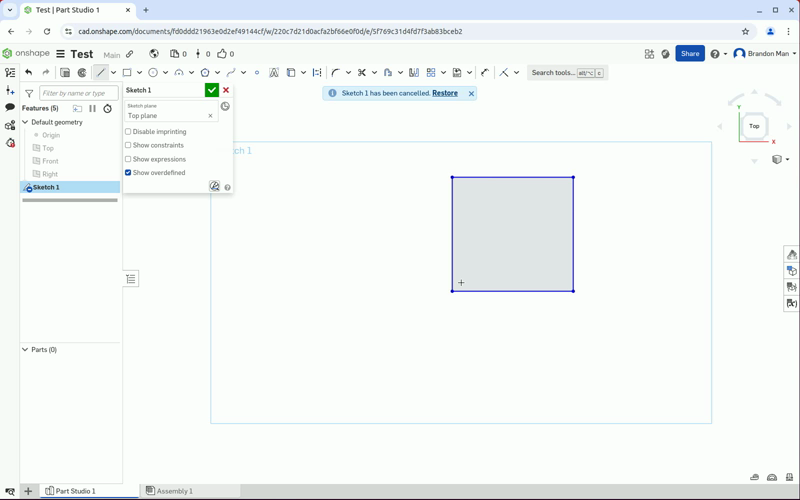
key_up(shift)
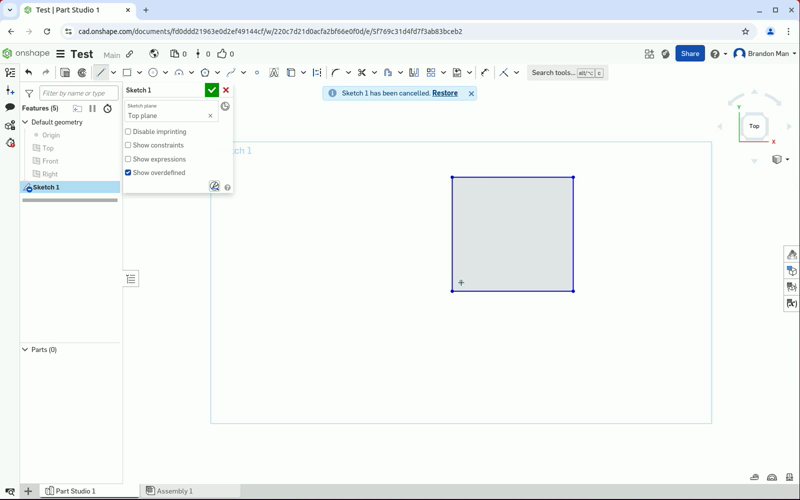
key_down(shift)
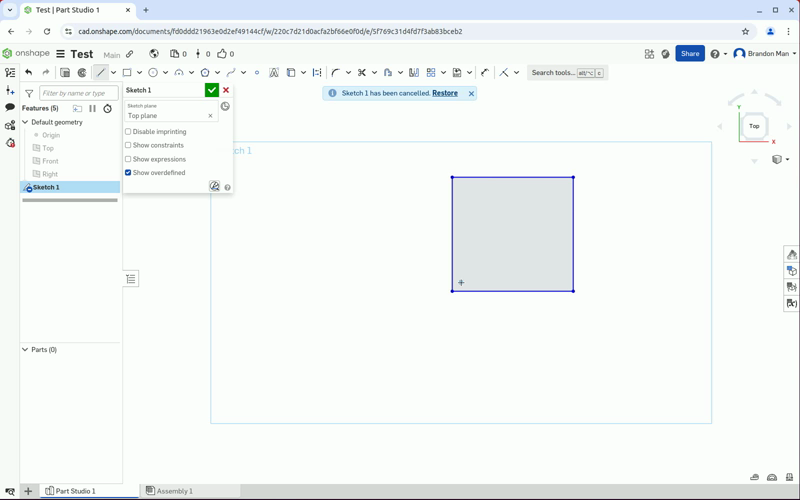
mouse_move(564, 282)
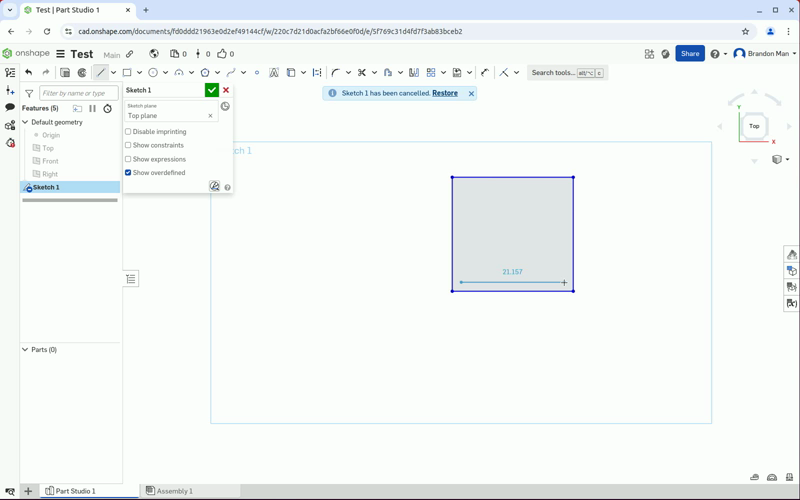
click(564, 282)
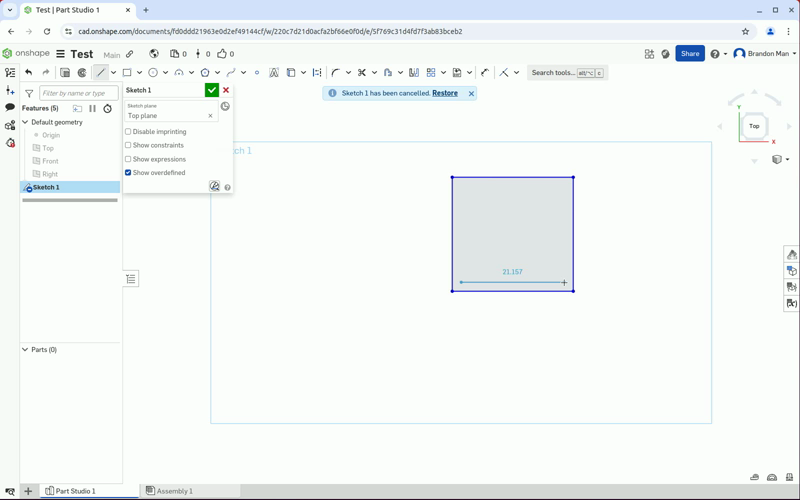
key_up(shift)
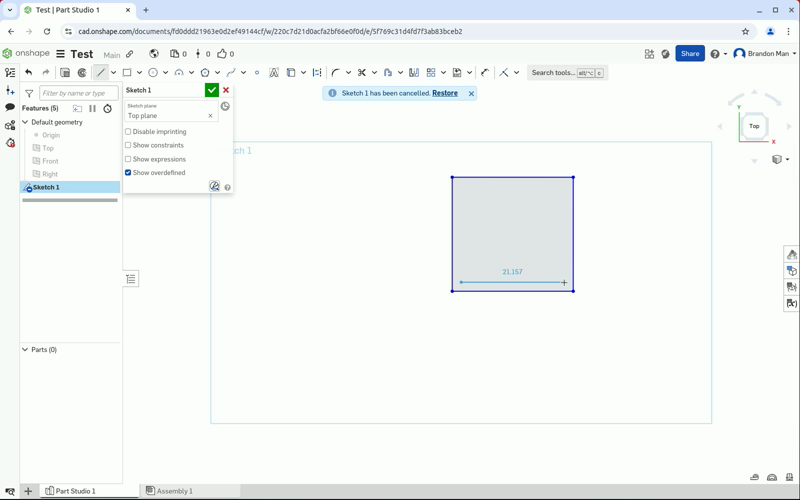
key_down(shift)
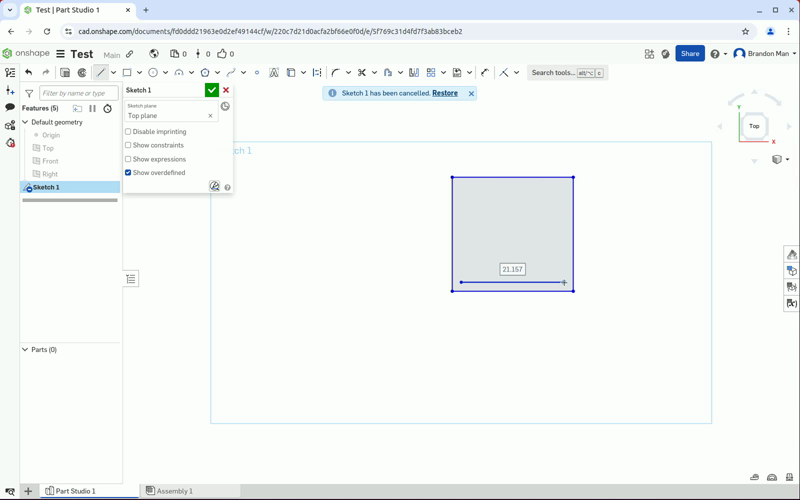
mouse_move(564, 185)
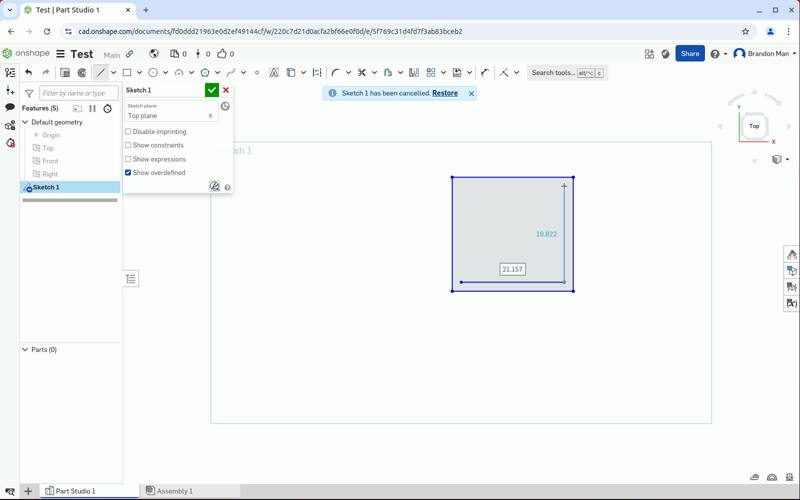
click(564, 185)
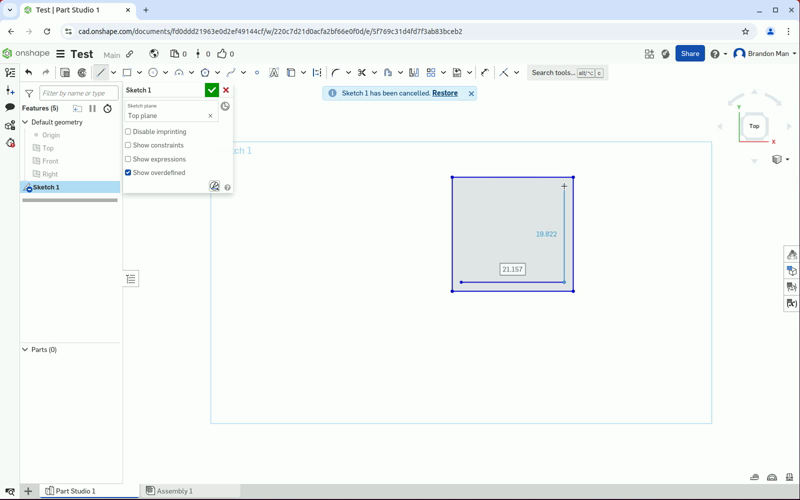
key_up(shift)
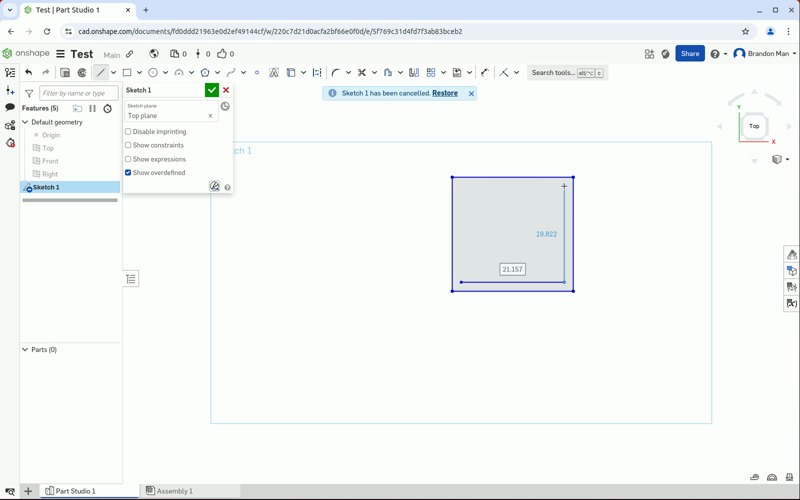
key_down(shift)
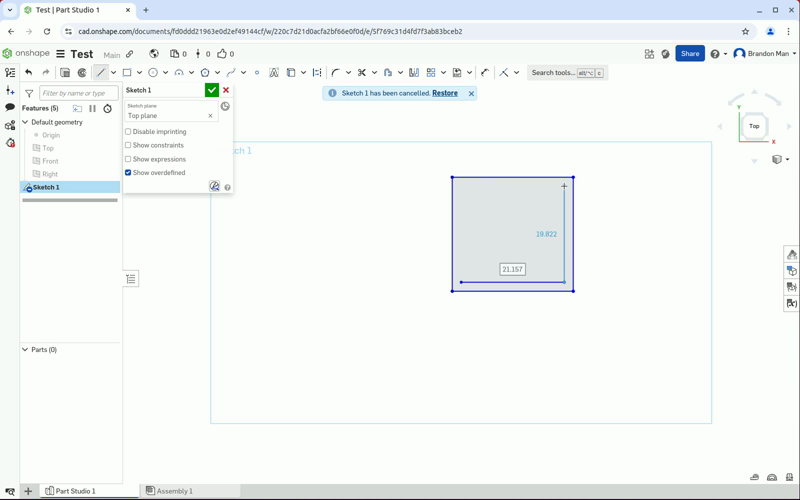
mouse_move(461, 185)
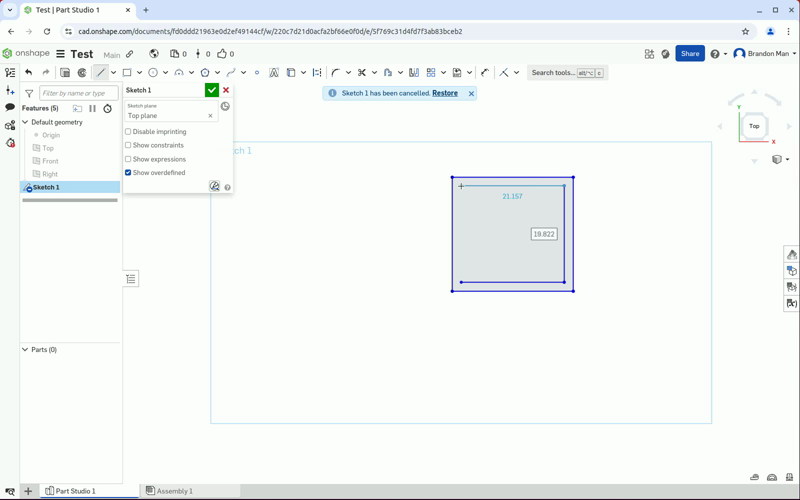
click(461, 185)
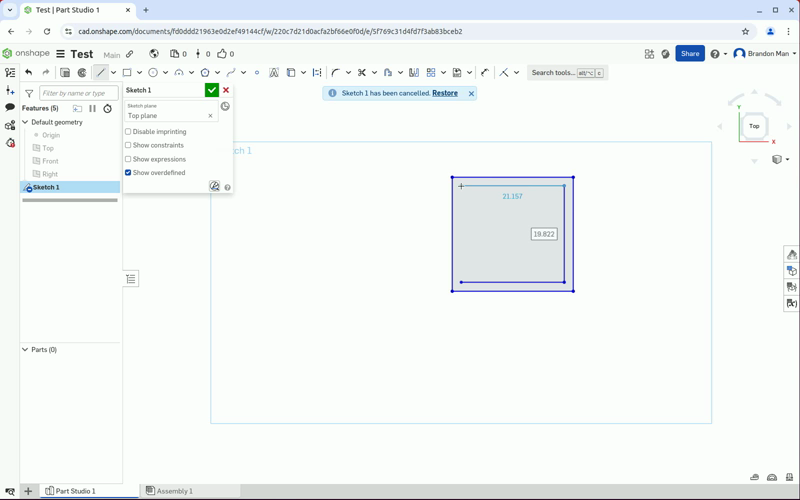
key_up(shift)
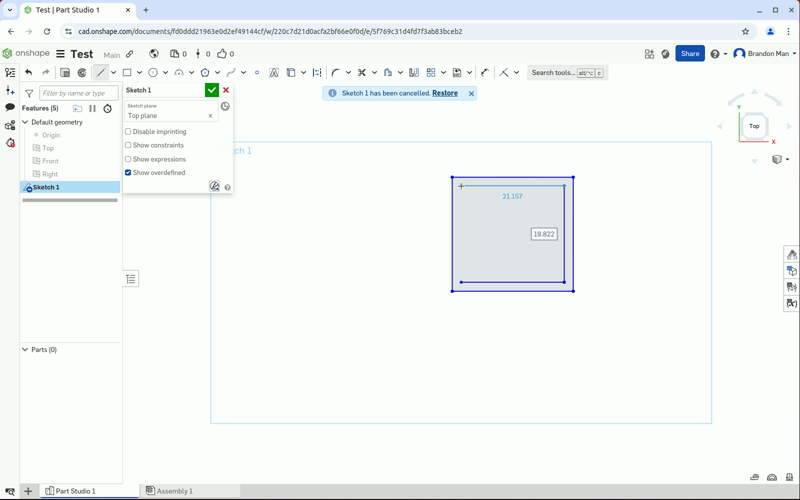
key_down(shift)
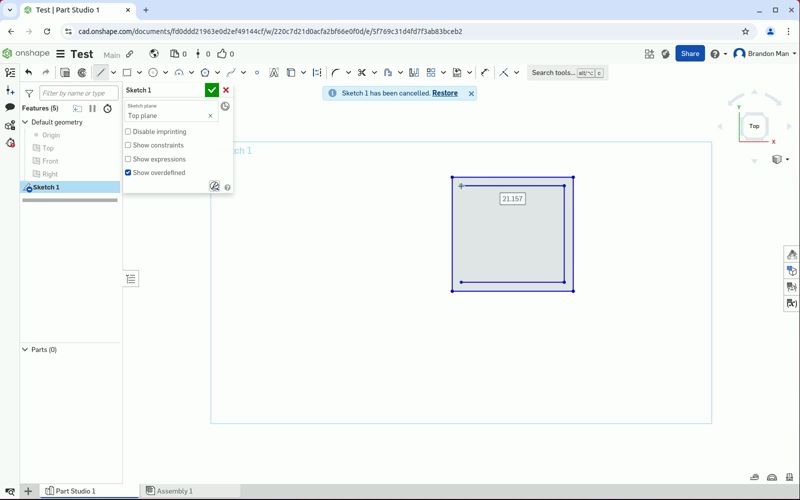
mouse_move(461, 282)
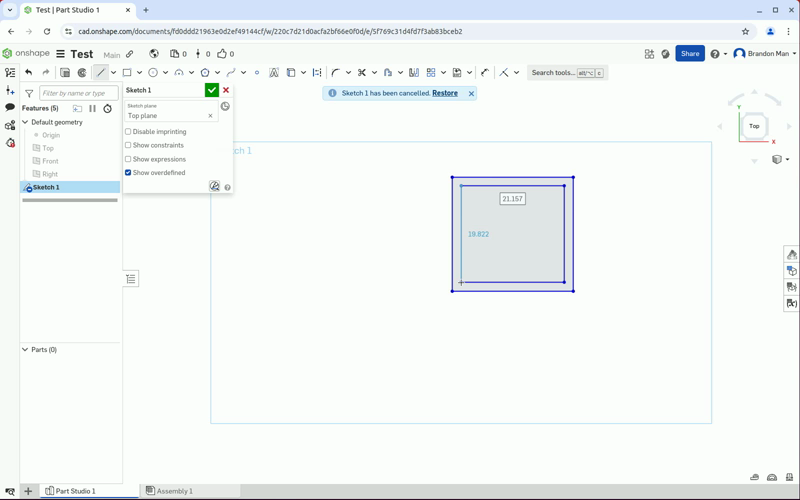
key_up(shift)
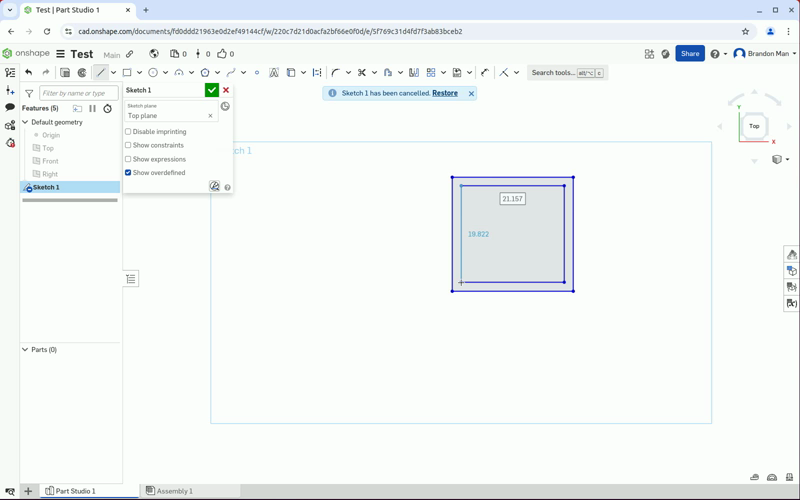
click(461, 282)
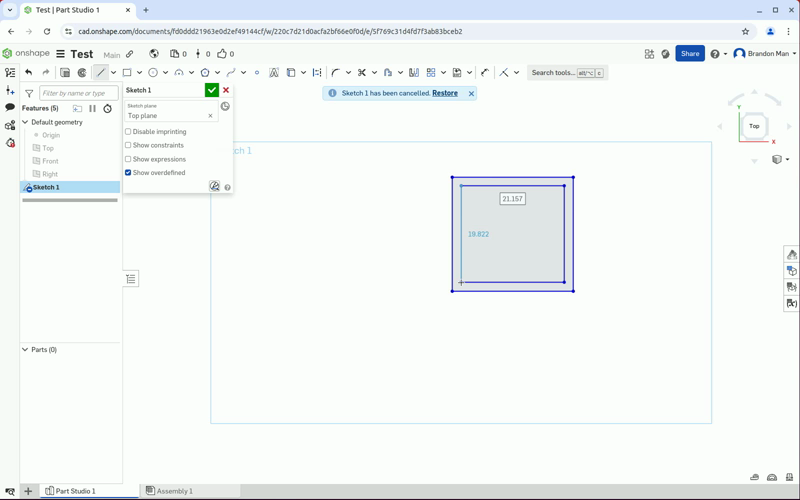
key(esc)
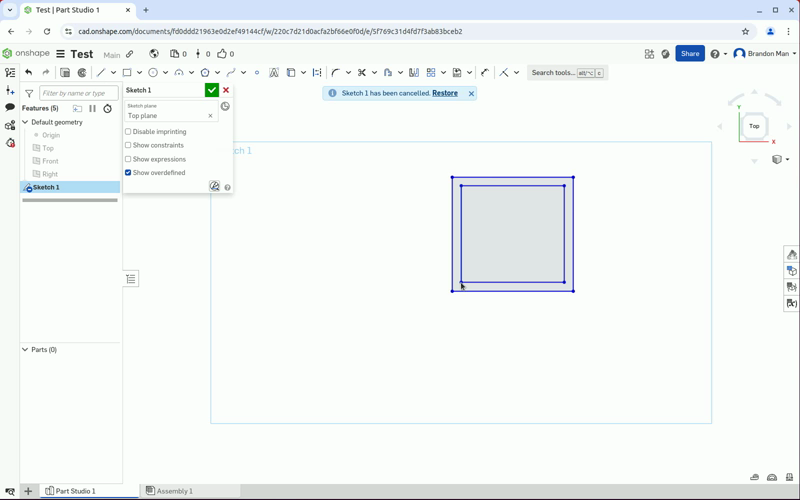
mouse_move(476, 286)
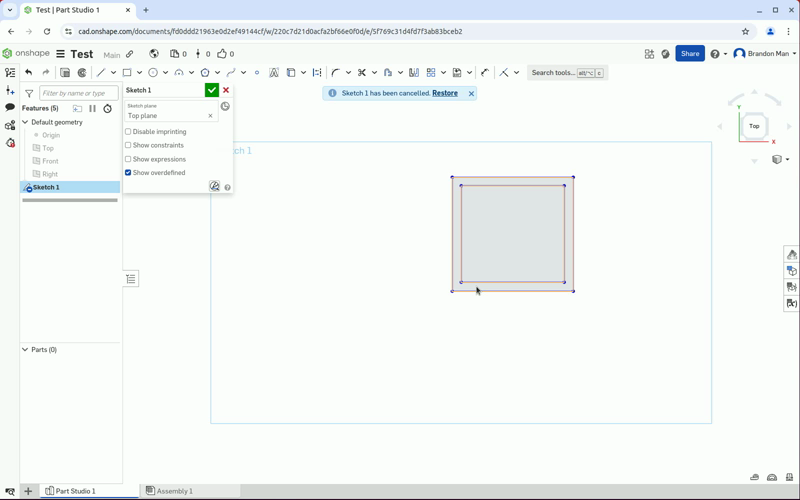
click(476, 286)
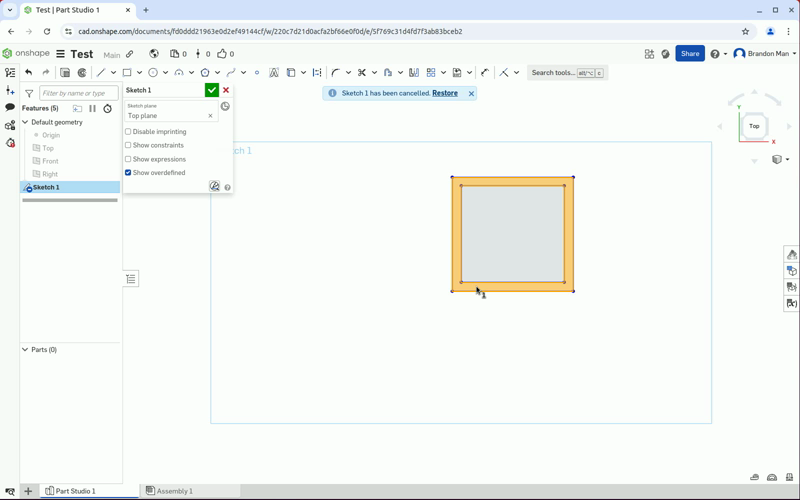
mouse_move(73, 352)
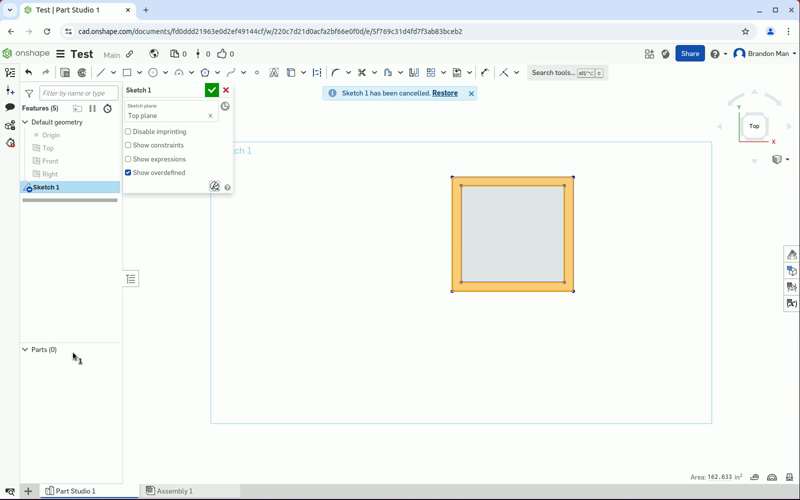
key(shift+y)
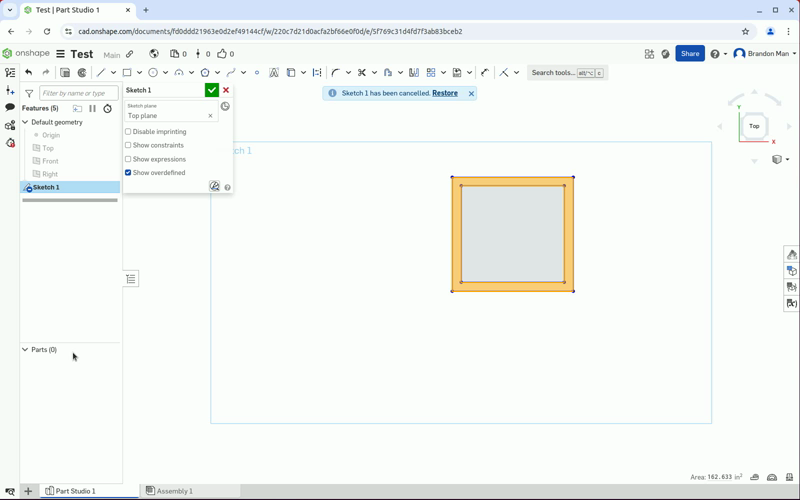
key(shift+e)
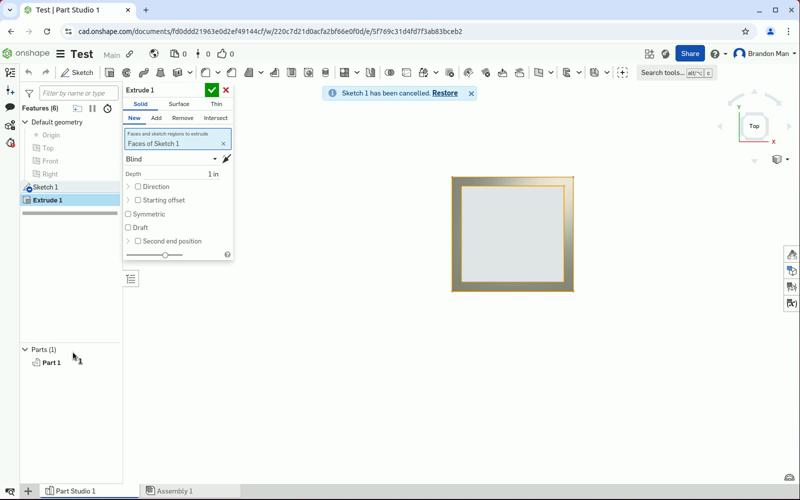
mouse_move(143, 106)
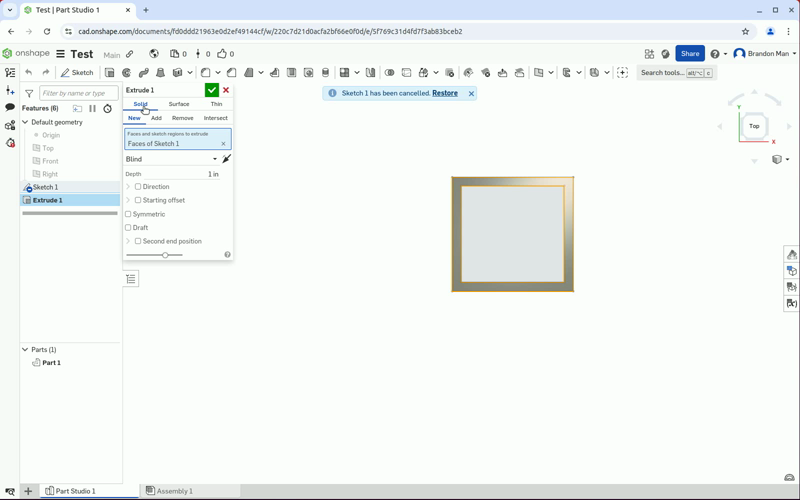
click(143, 106)
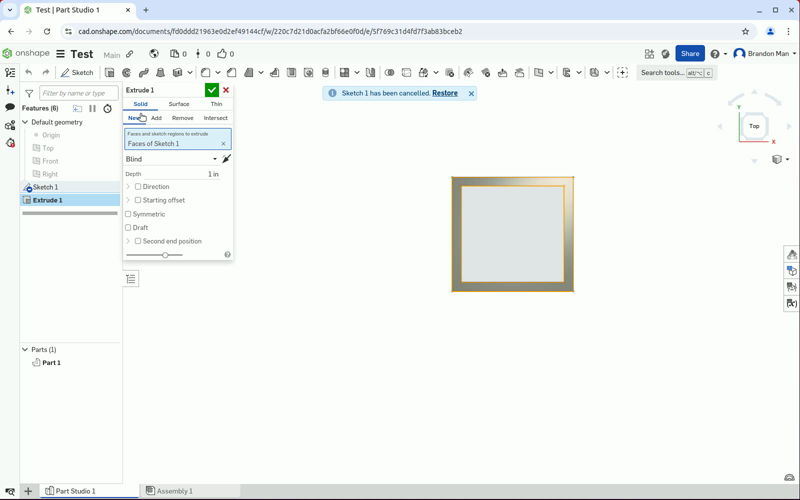
mouse_move(137, 120)
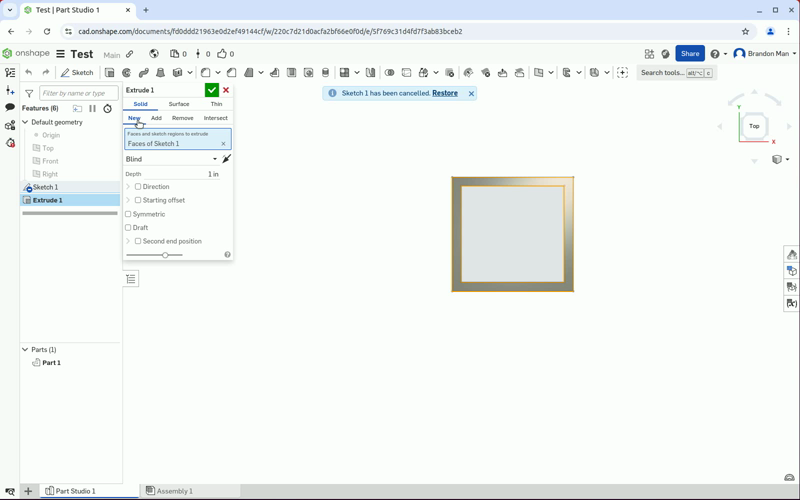
click(137, 120)
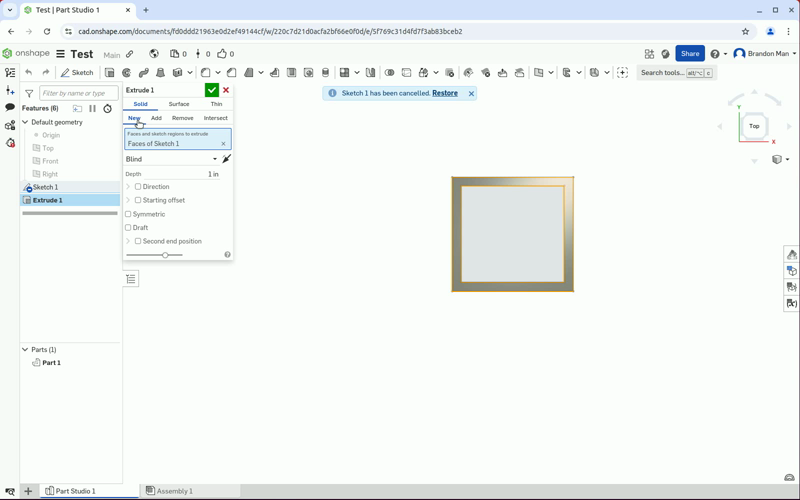
key(tab, 4)
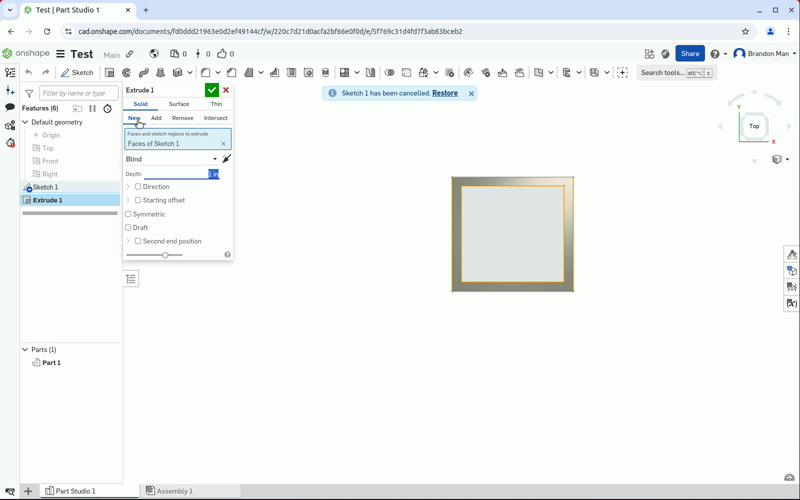
text(6.74)
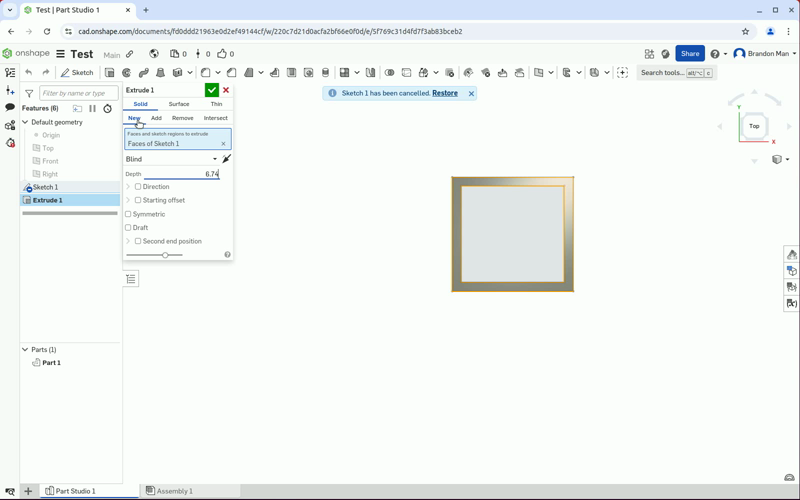
key(enter)
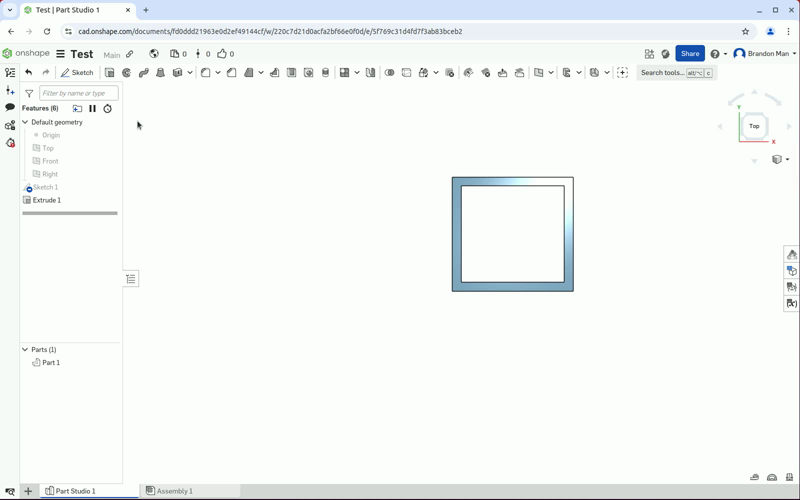
key(shift+h)
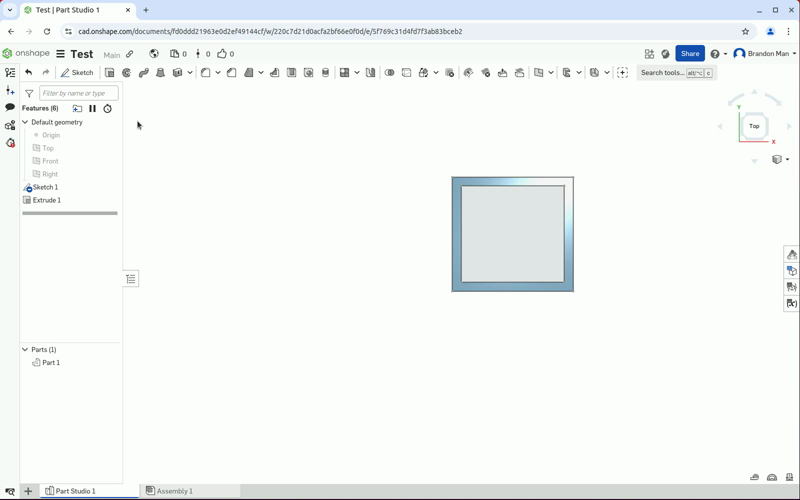
key(shift+h)
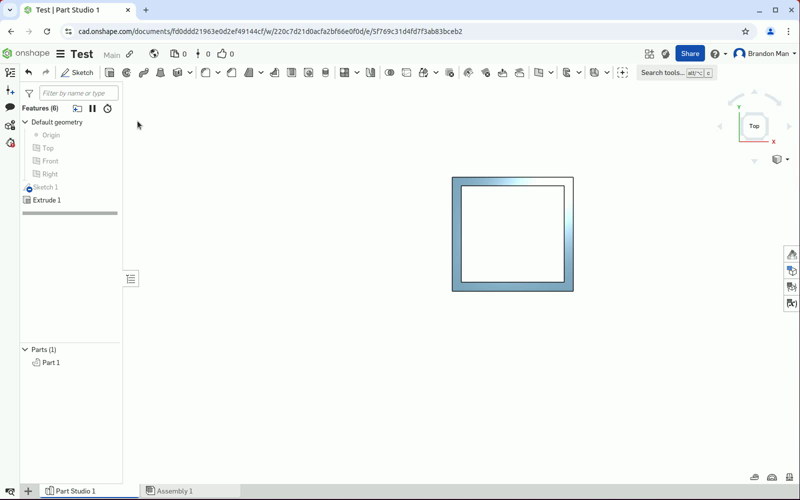
mouse_move(73, 189)
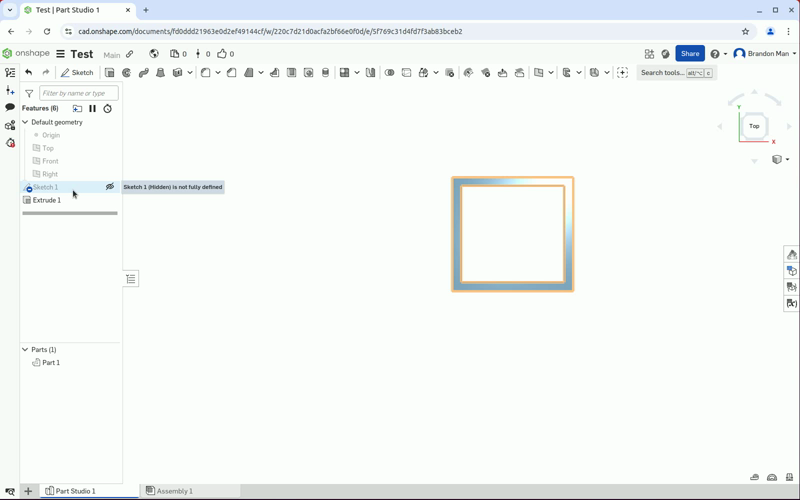
click(73, 189)
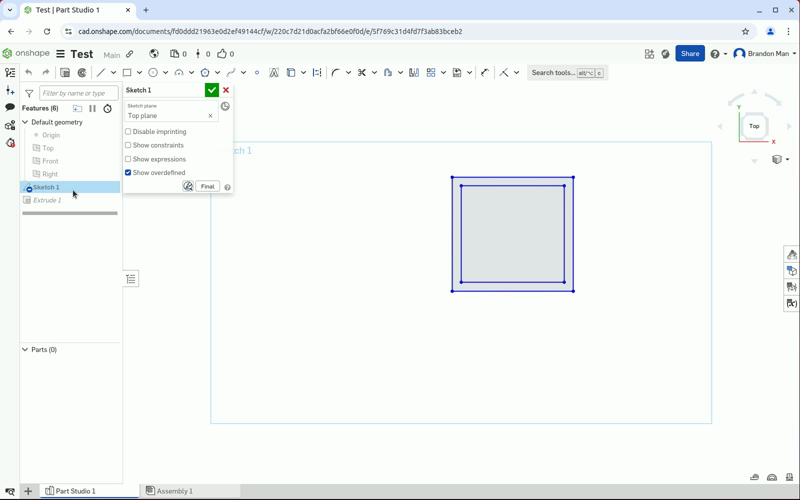
mouse_move(229, 92)
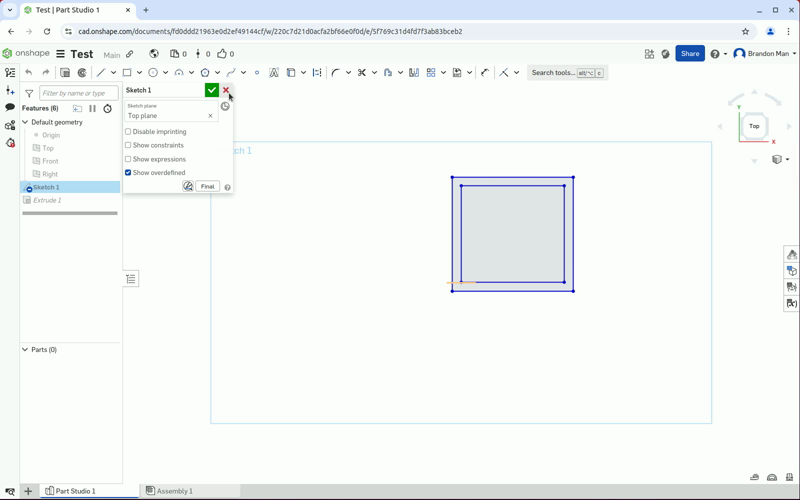
click(229, 92)
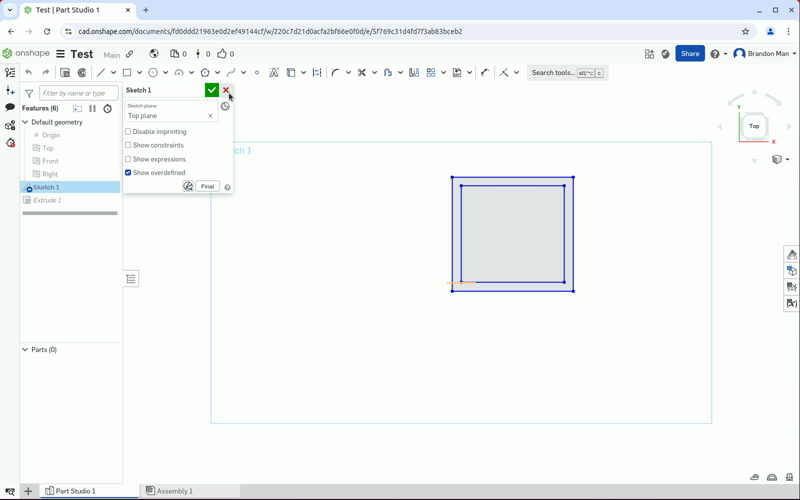
key(shift+s)
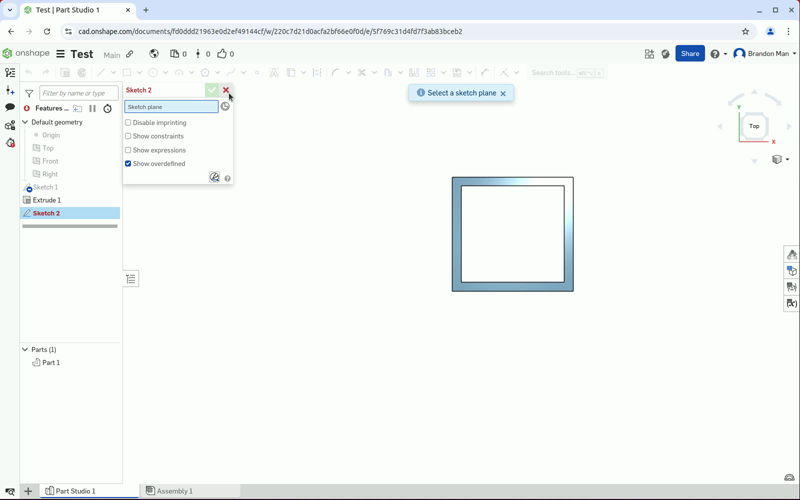
mouse_move(73, 150)
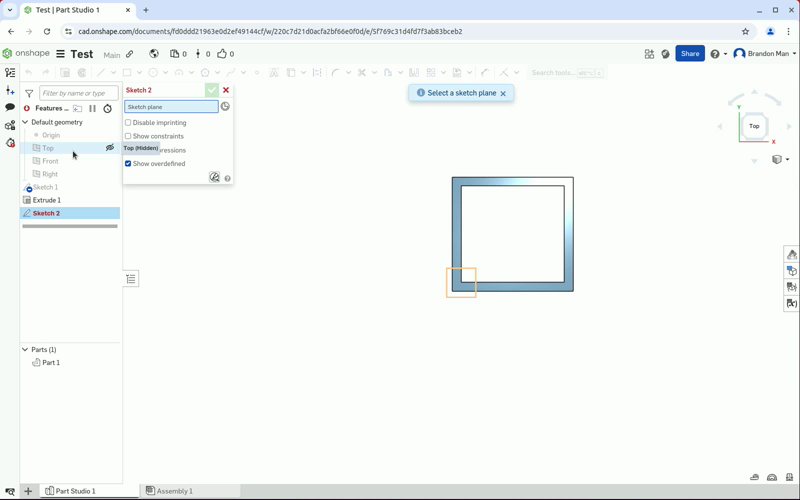
click(73, 150)
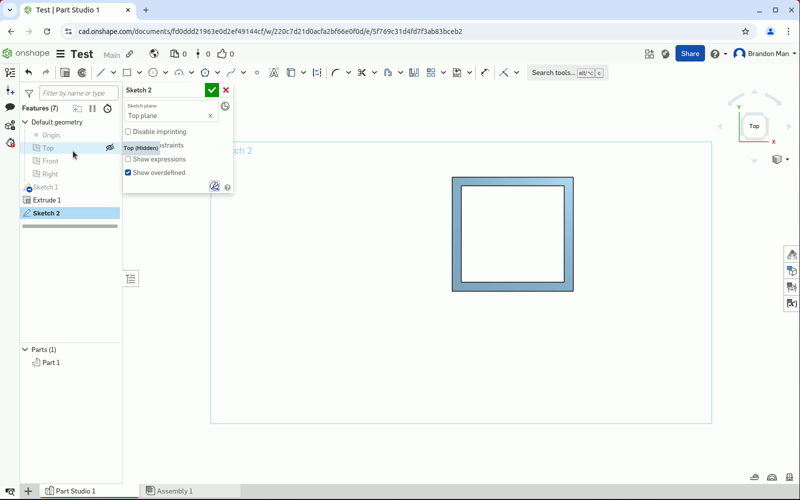
mouse_move(73, 352)
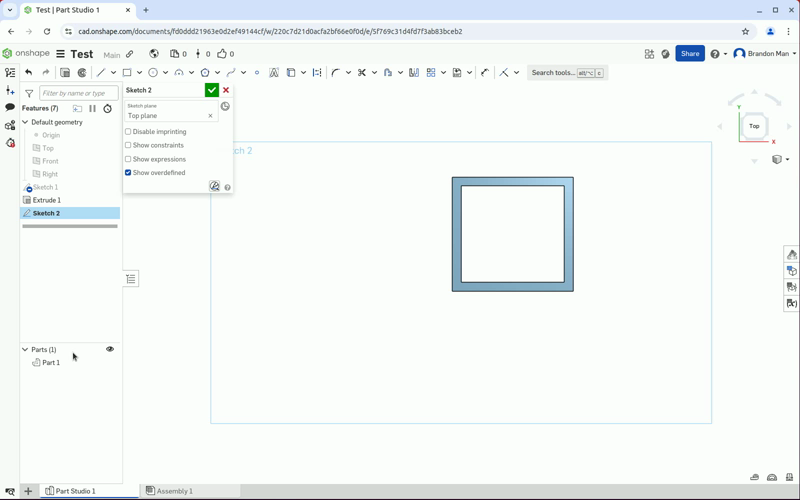
key(y)
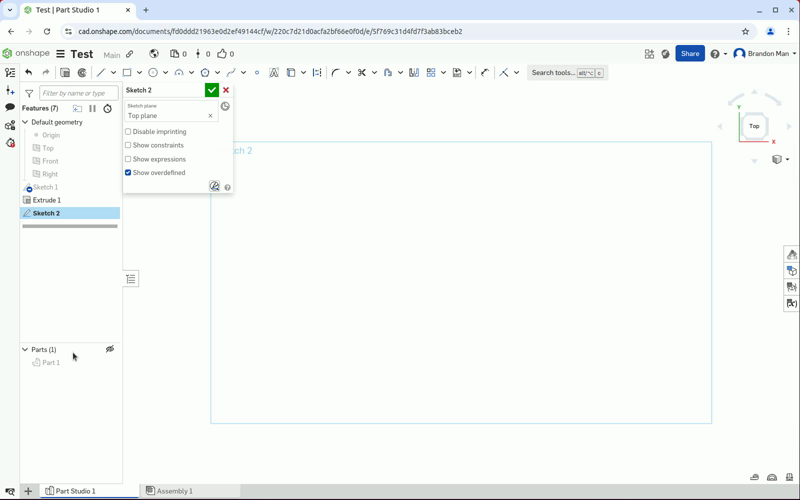
key(l)
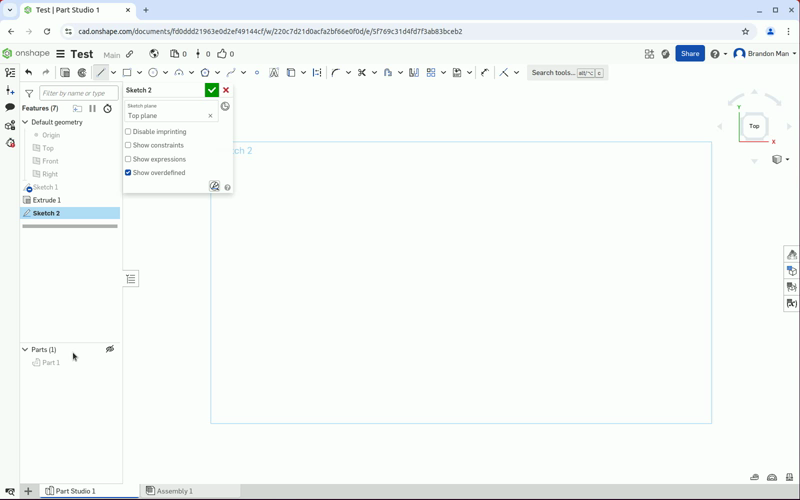
key_down(shift)
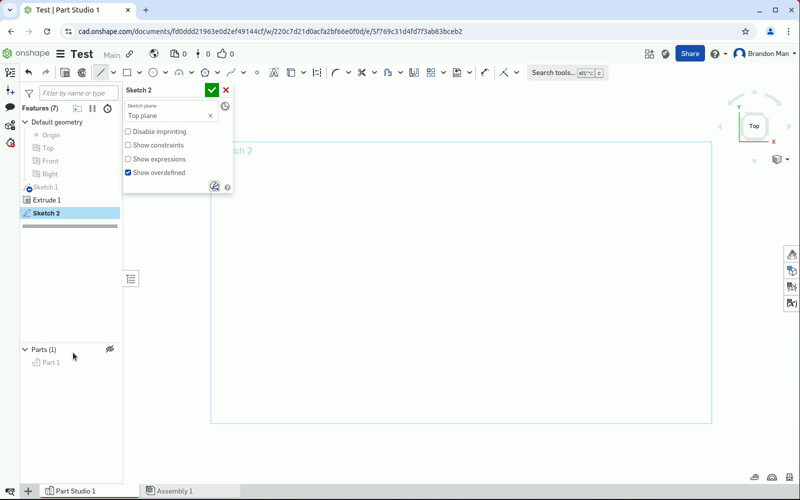
mouse_move(460, 282)
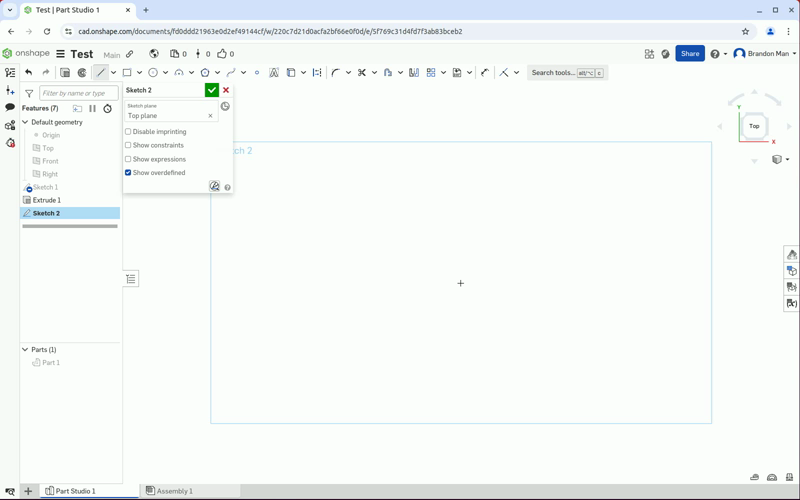
click(460, 282)
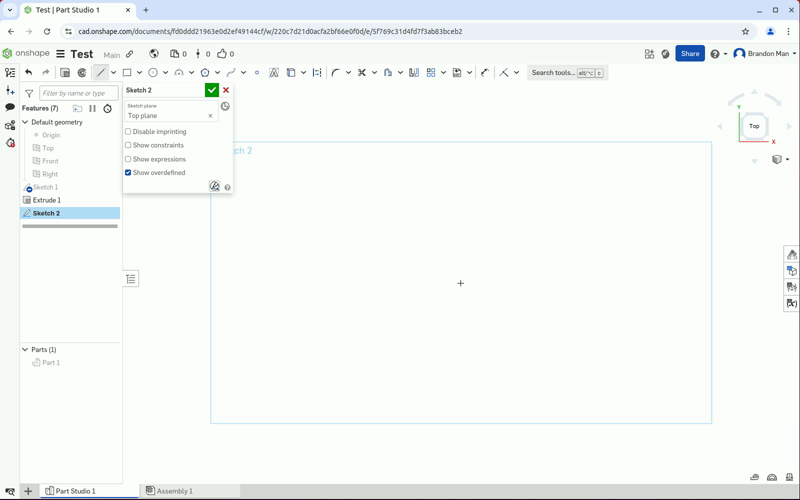
key_up(shift)
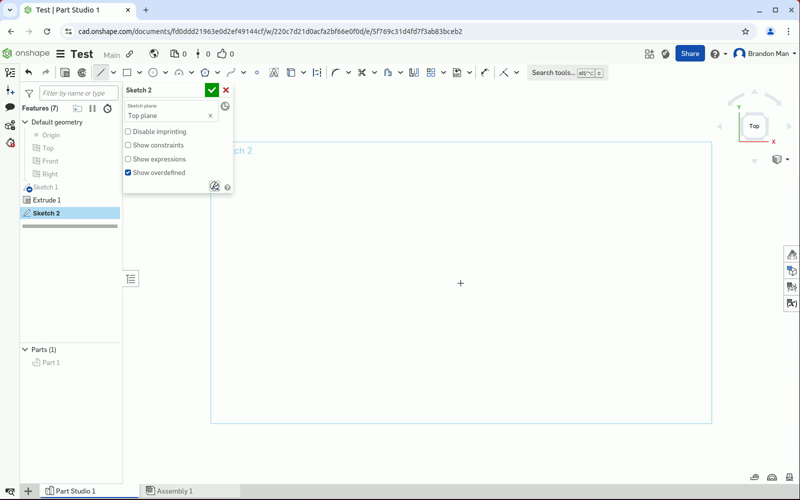
key_down(shift)
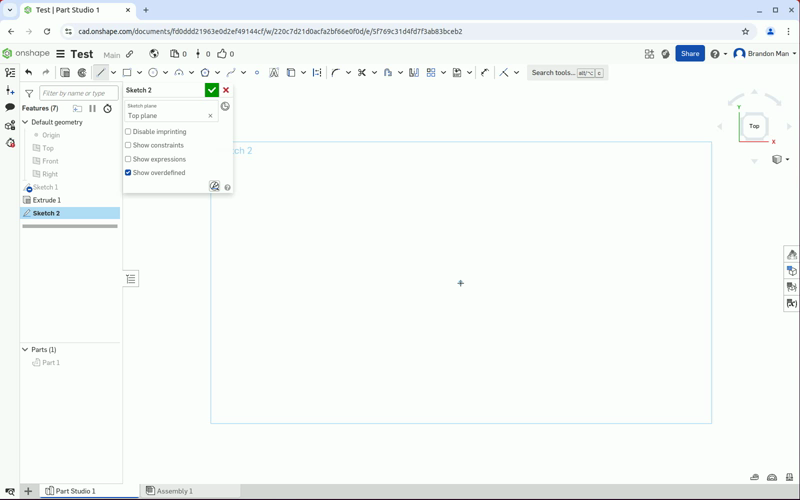
mouse_move(565, 282)
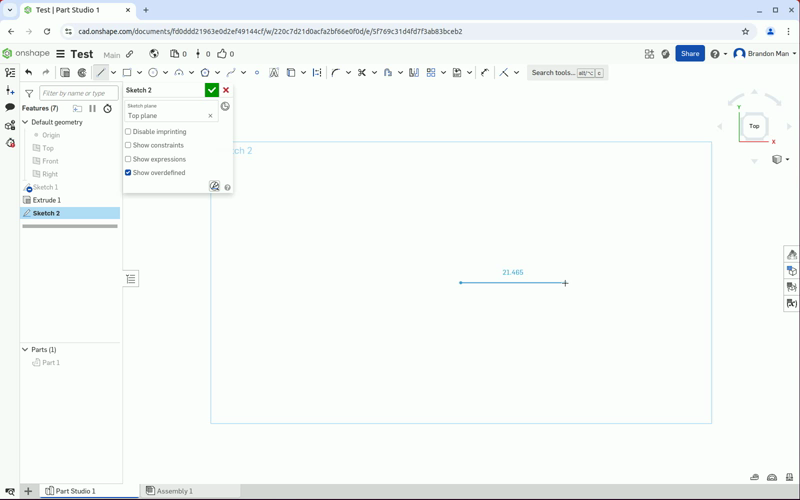
click(565, 282)
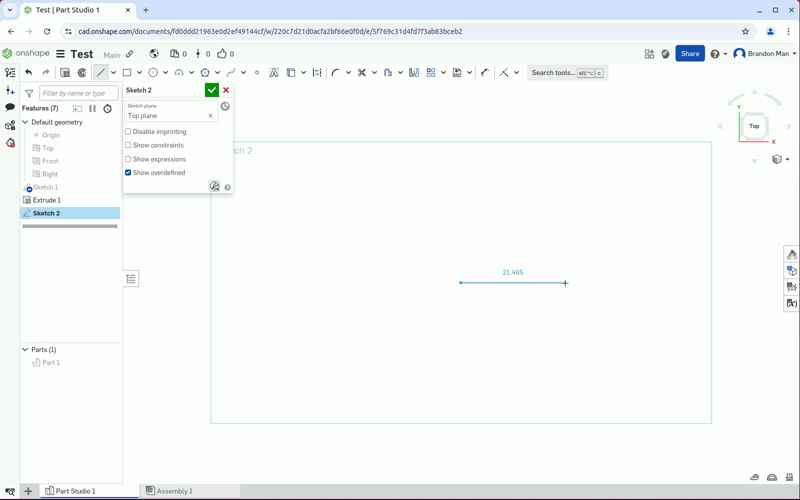
key_up(shift)
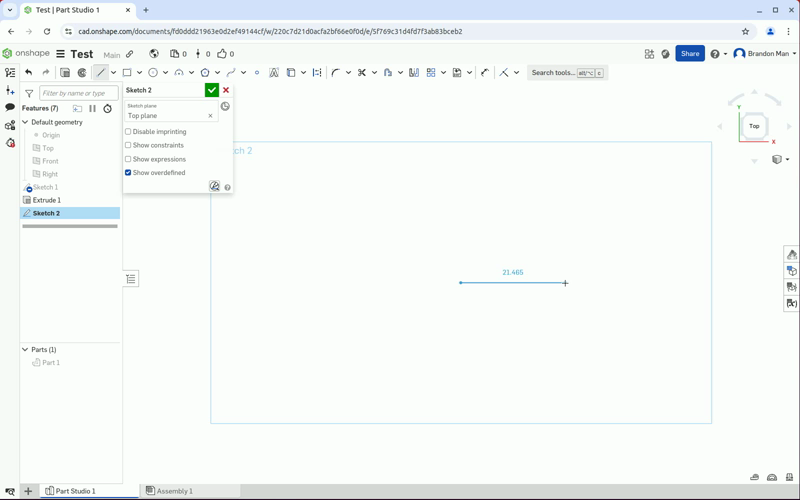
key_down(shift)
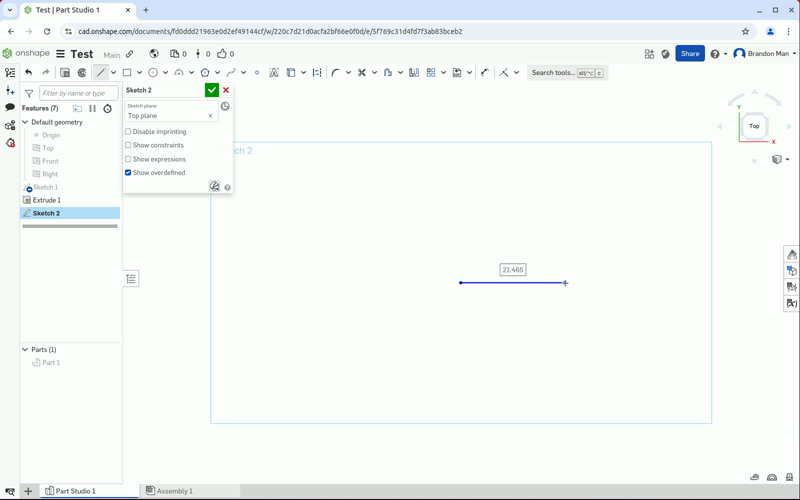
mouse_move(565, 185)
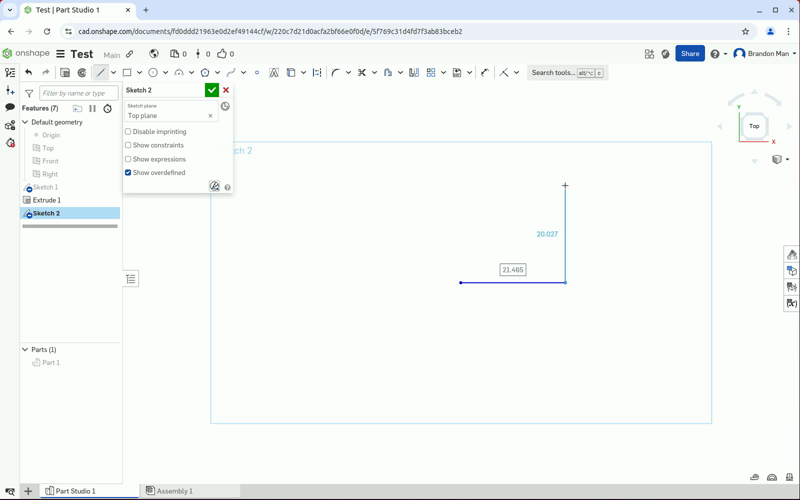
click(565, 185)
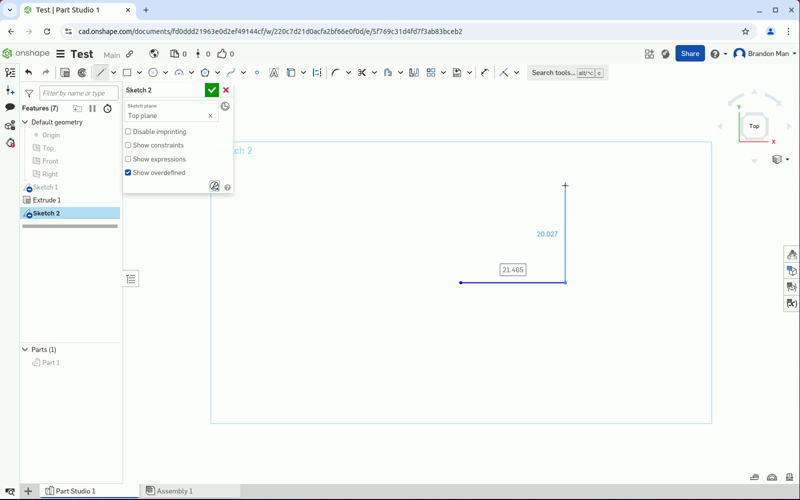
key_up(shift)
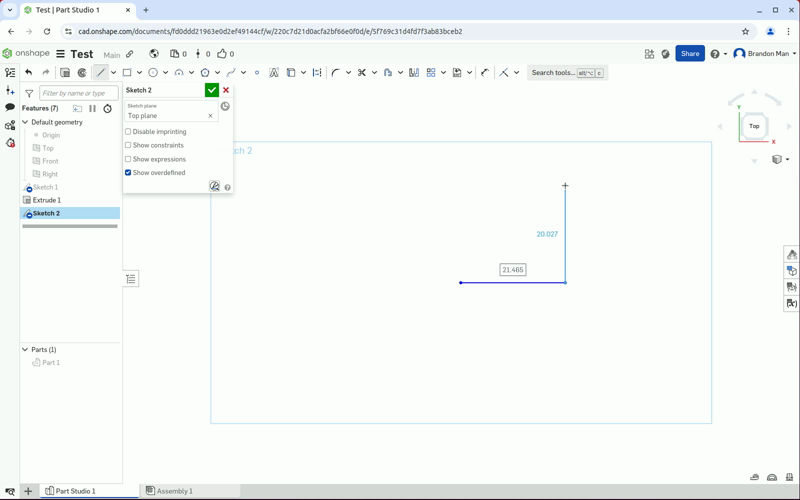
key_down(shift)
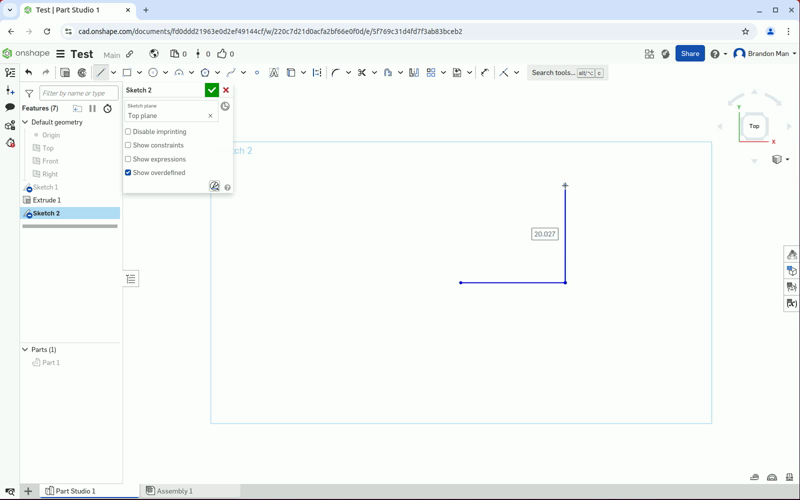
mouse_move(460, 185)
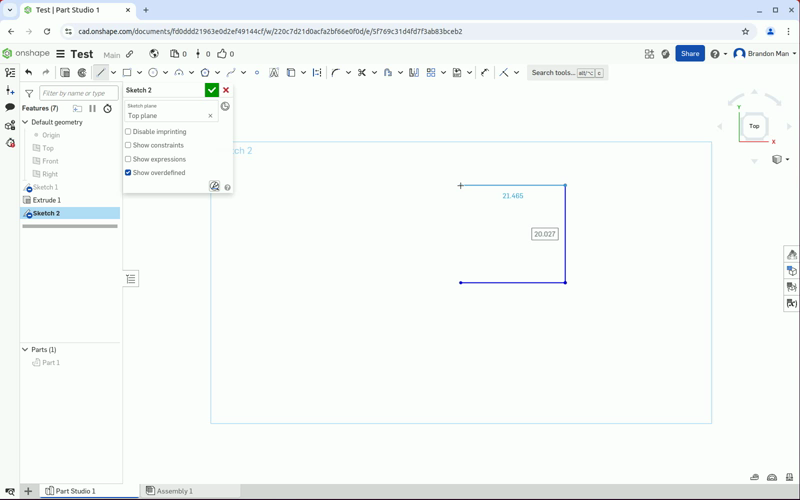
click(460, 185)
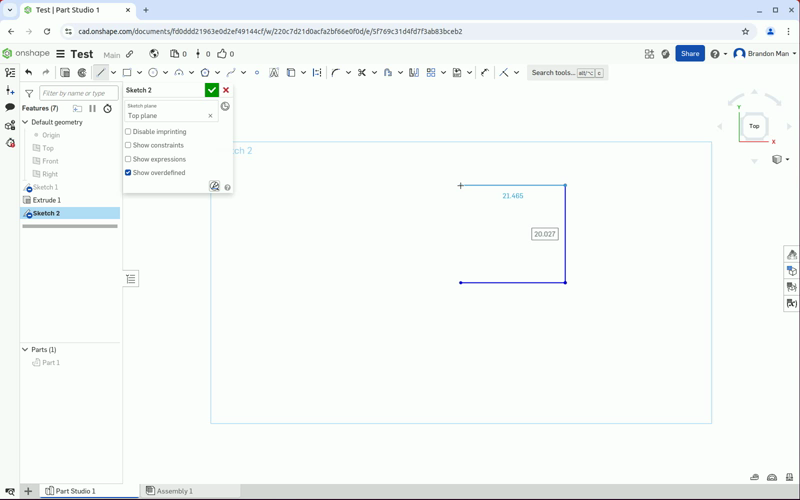
key_up(shift)
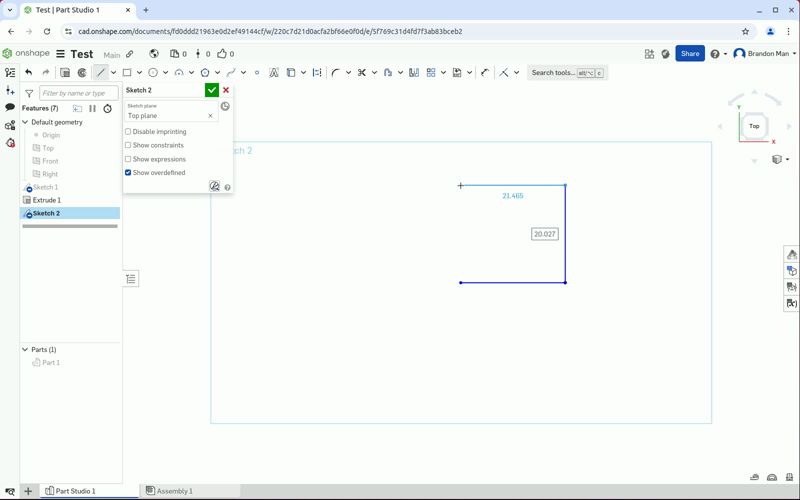
key_down(shift)
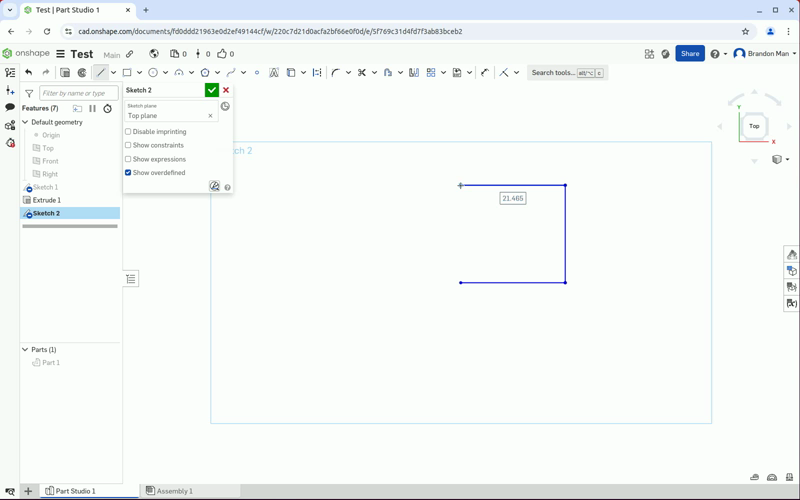
mouse_move(460, 282)
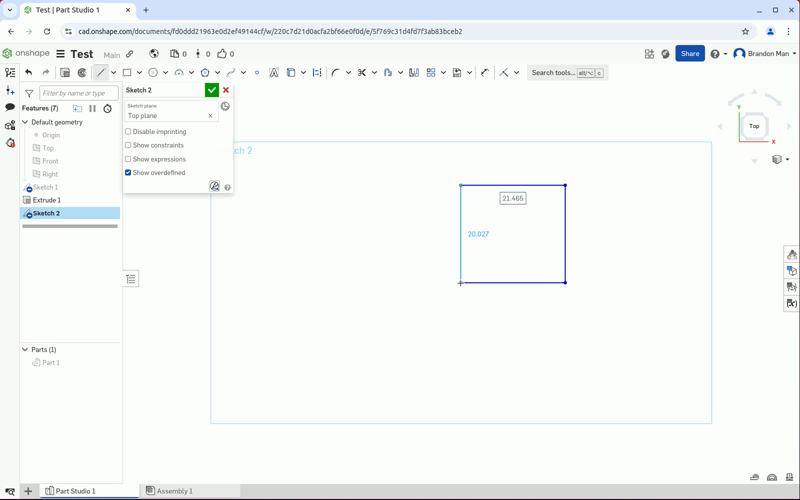
key_up(shift)
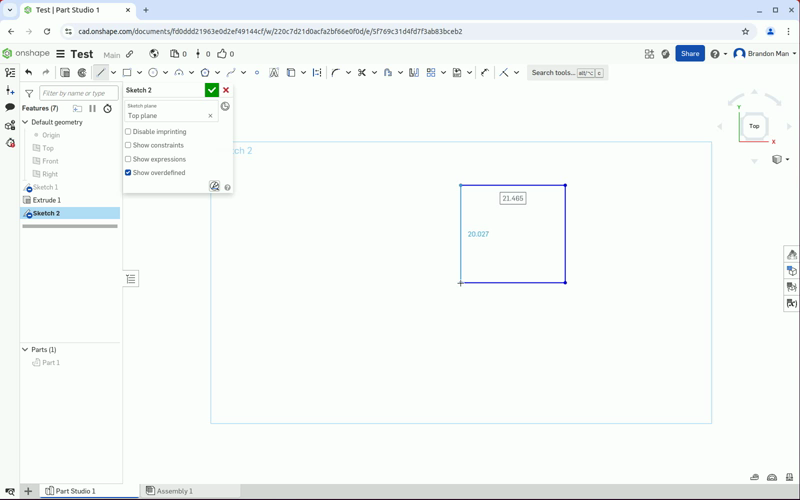
click(460, 282)
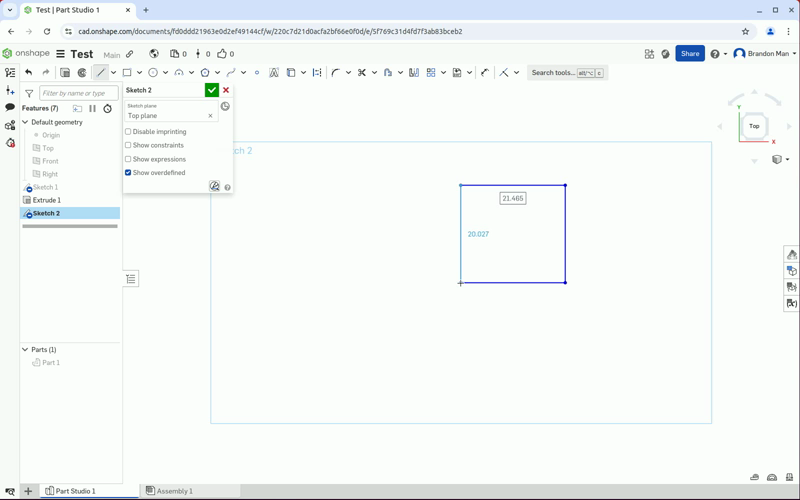
key(esc)
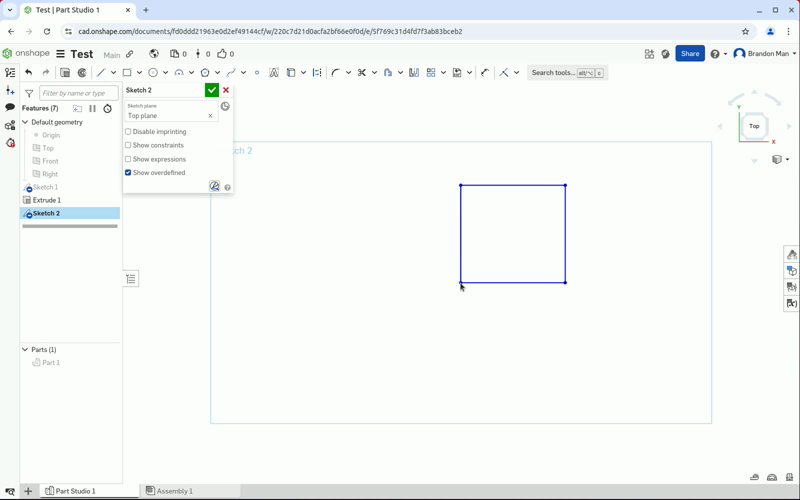
mouse_move(496, 227)
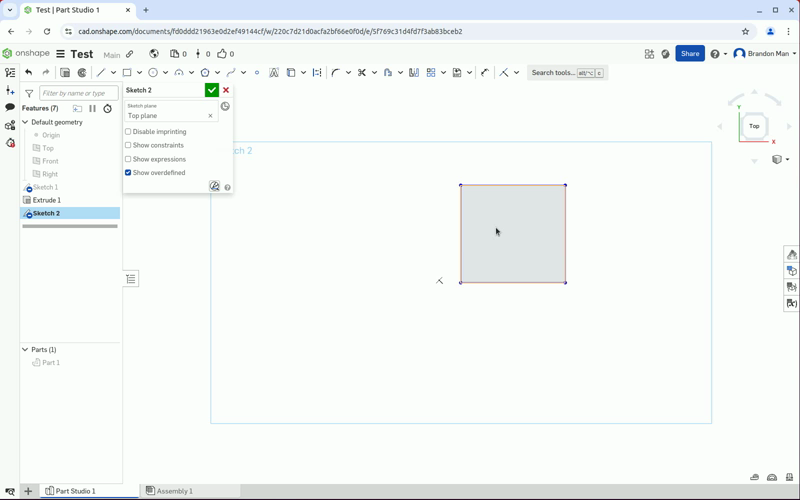
click(496, 227)
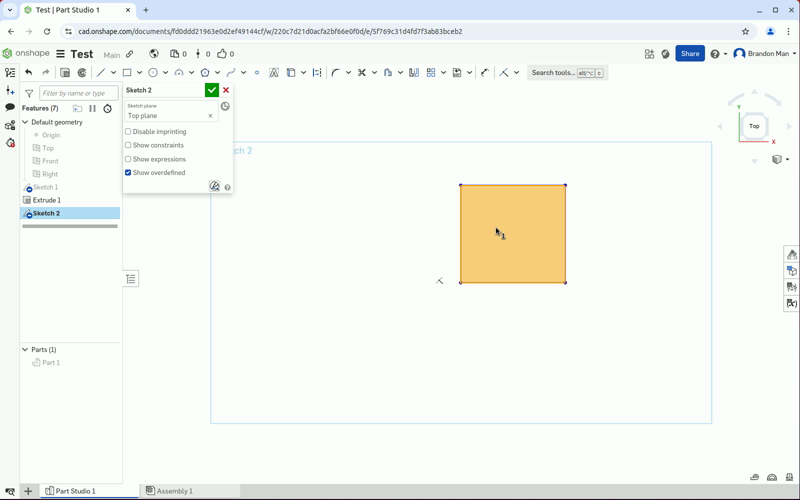
mouse_move(73, 352)
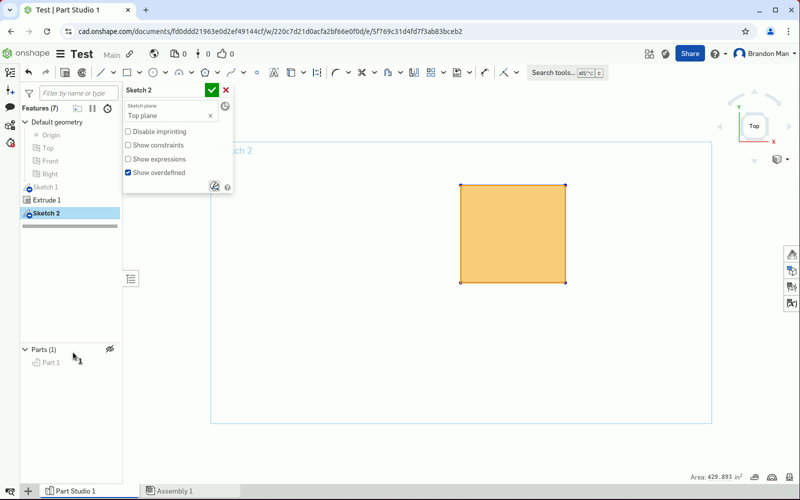
key(shift+y)
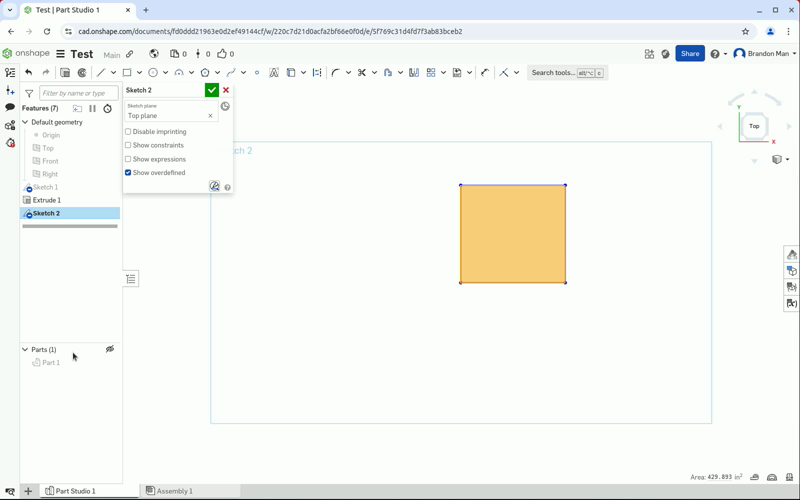
key(shift+e)
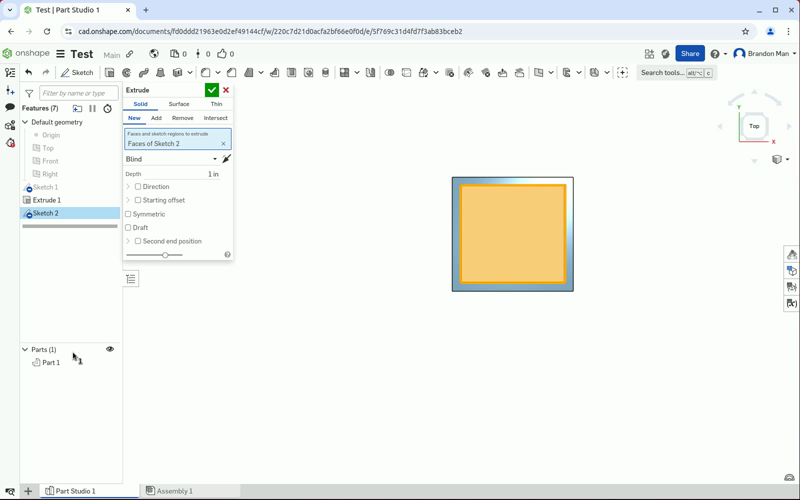
mouse_move(143, 106)
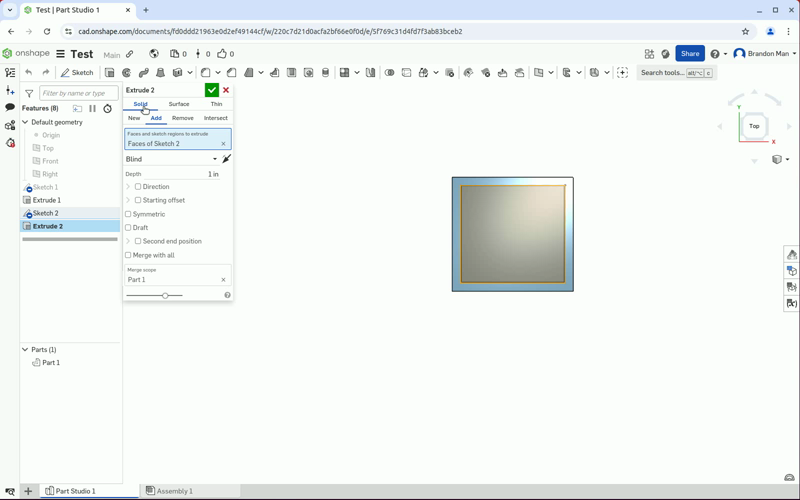
click(143, 106)
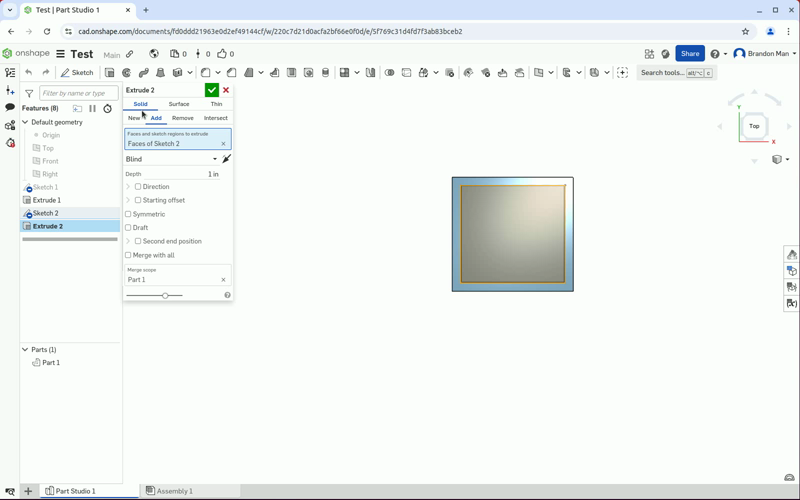
mouse_move(137, 120)
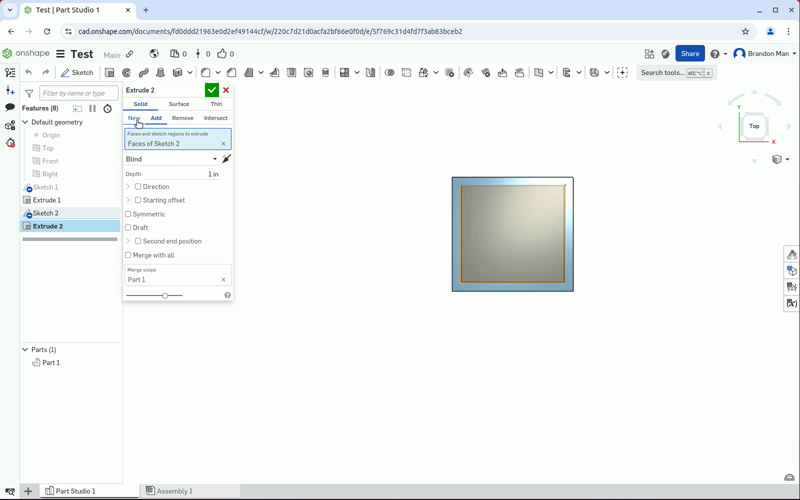
click(137, 120)
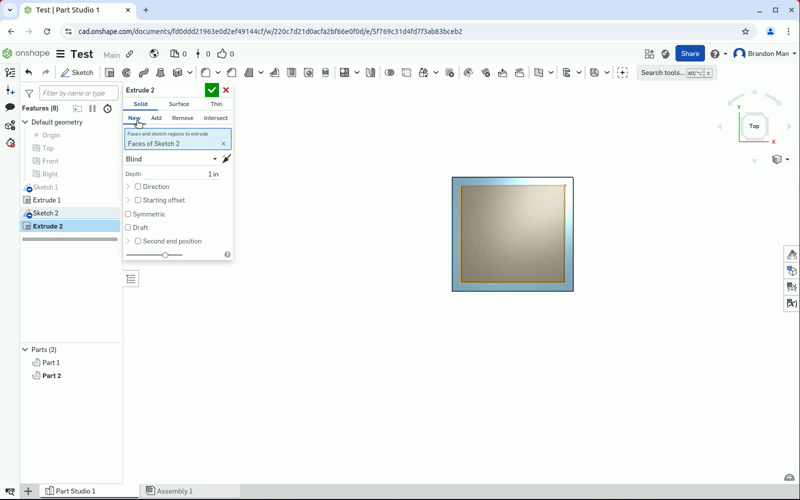
key(tab, 4)
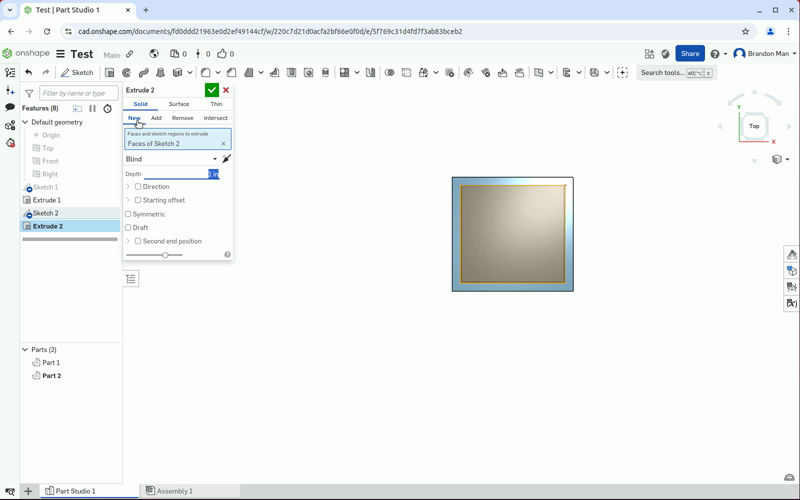
text(-0.241)
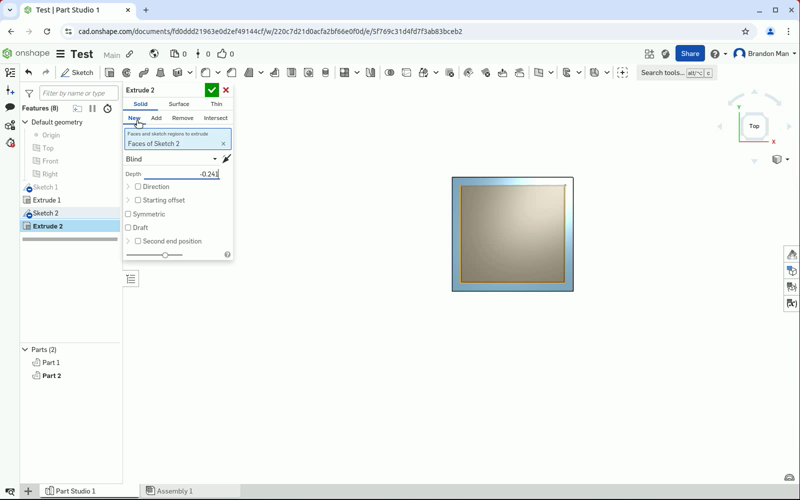
key(enter)
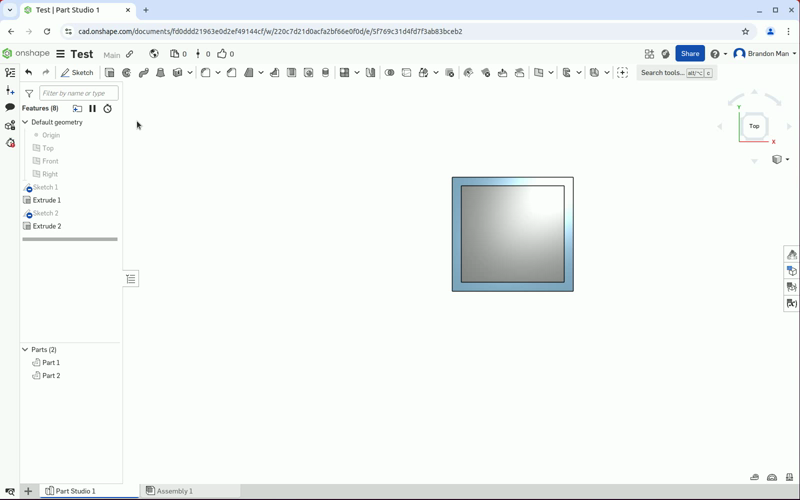
key(shift+h)
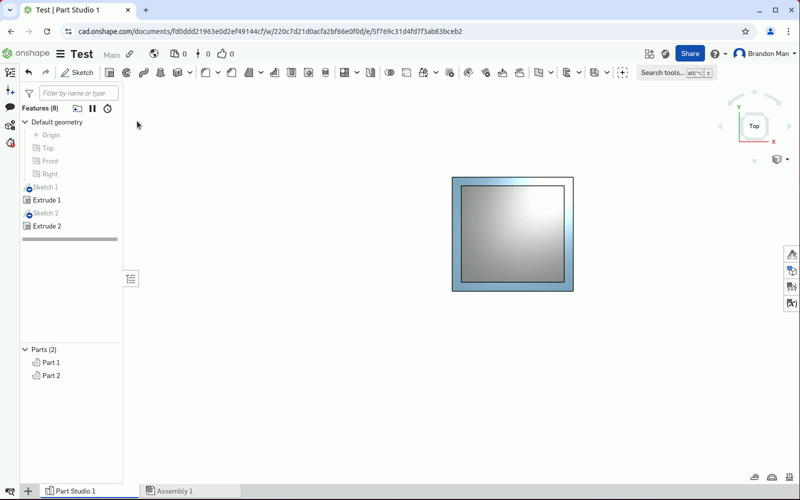
key(shift+h)
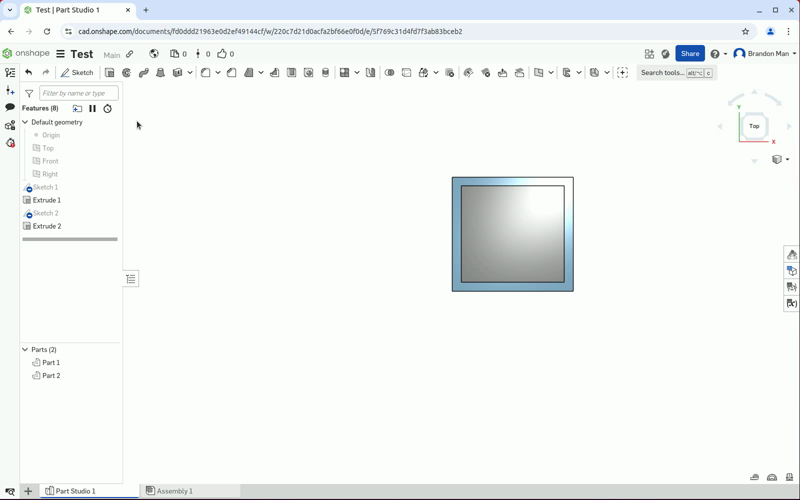
mouse_move(73, 189)
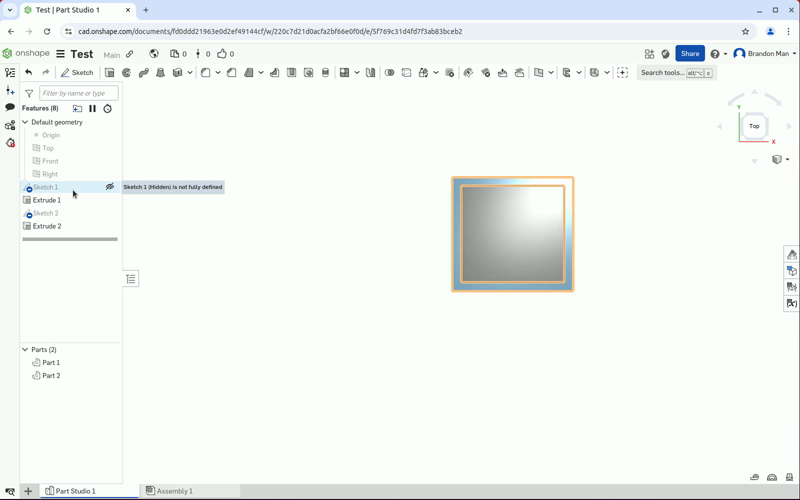
click(73, 189)
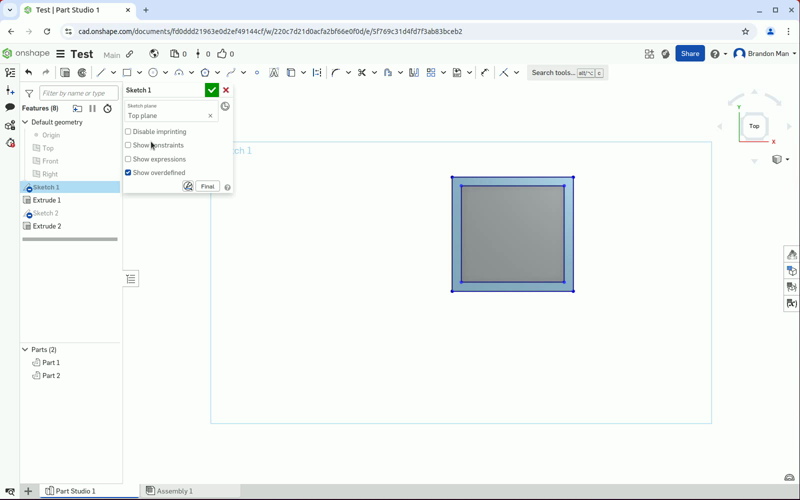
mouse_move(229, 92)
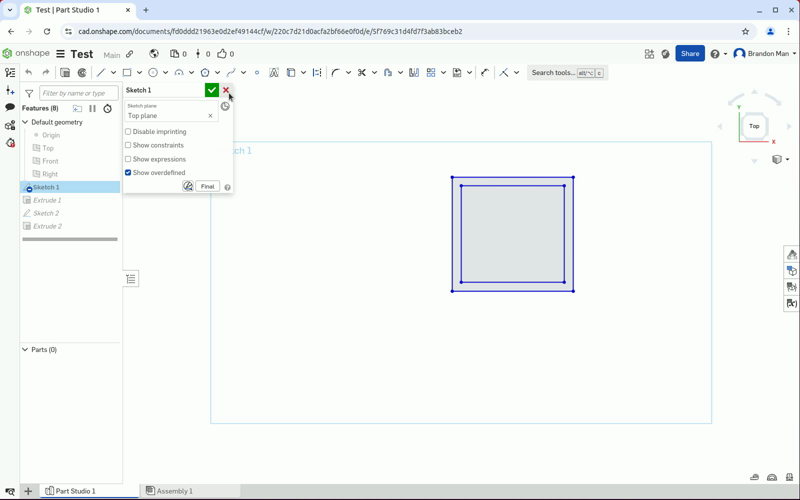
click(229, 92)
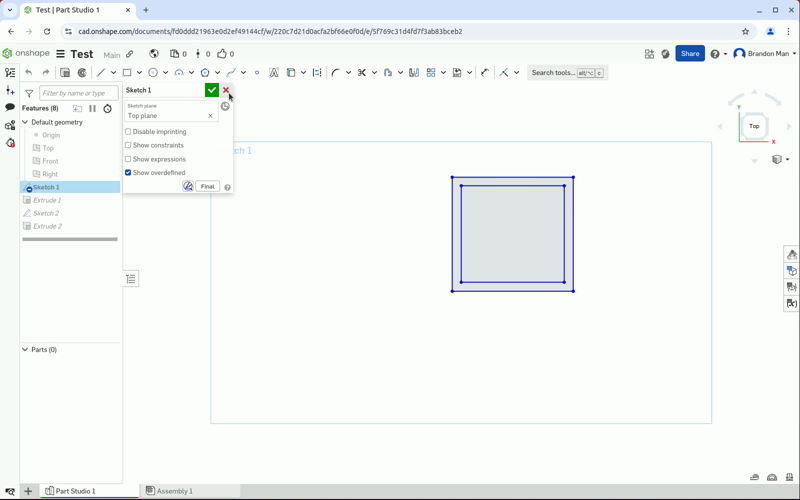
key(shift+s)
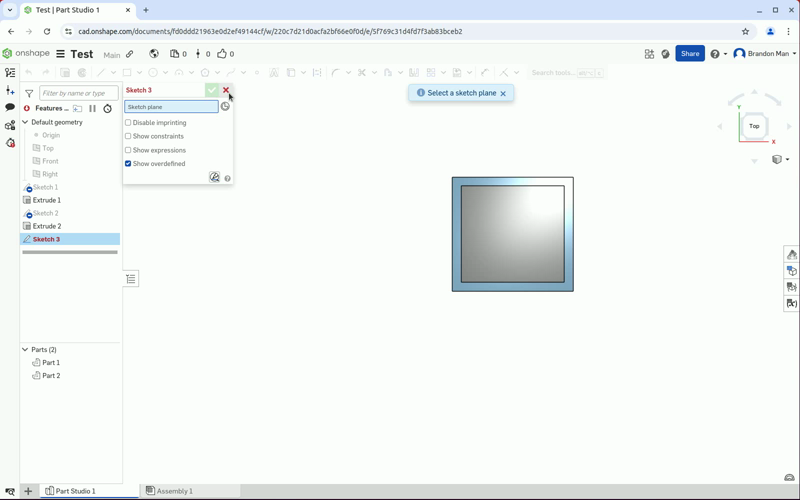
mouse_move(73, 150)
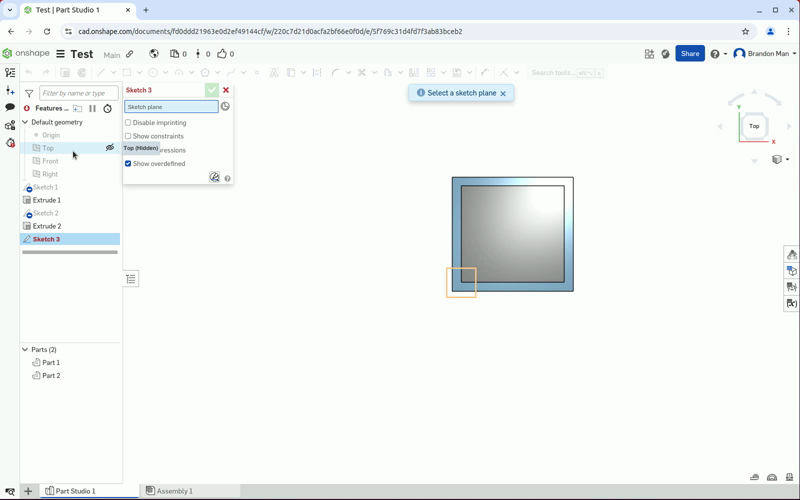
click(73, 150)
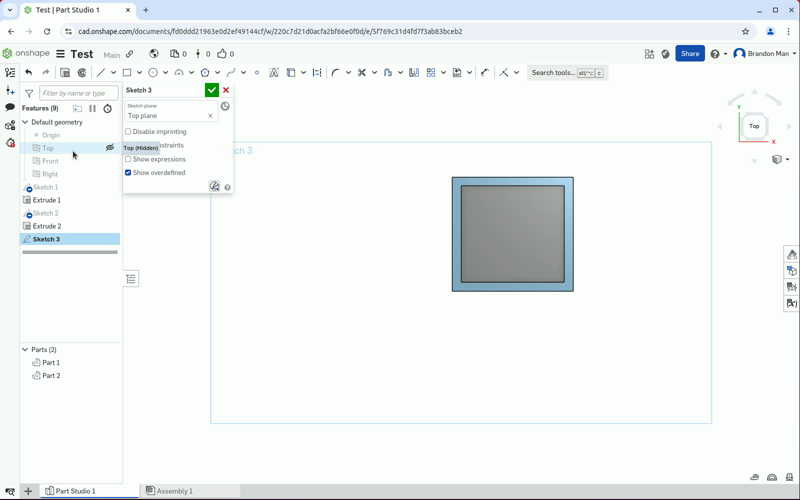
mouse_move(73, 352)
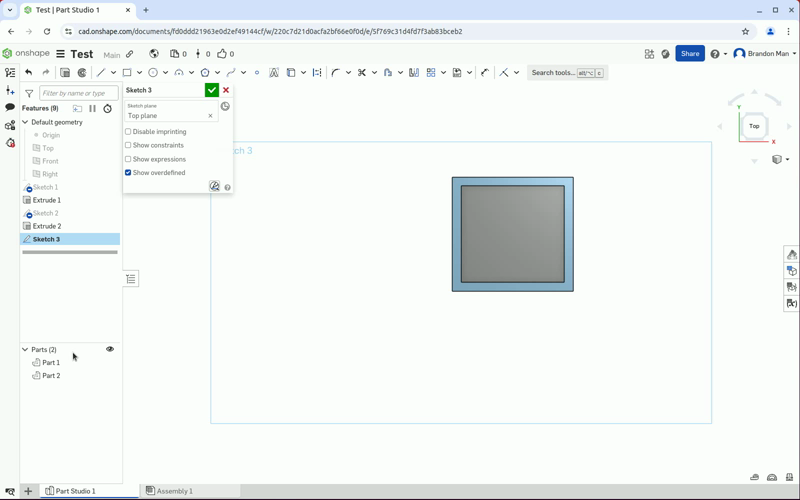
key(y)
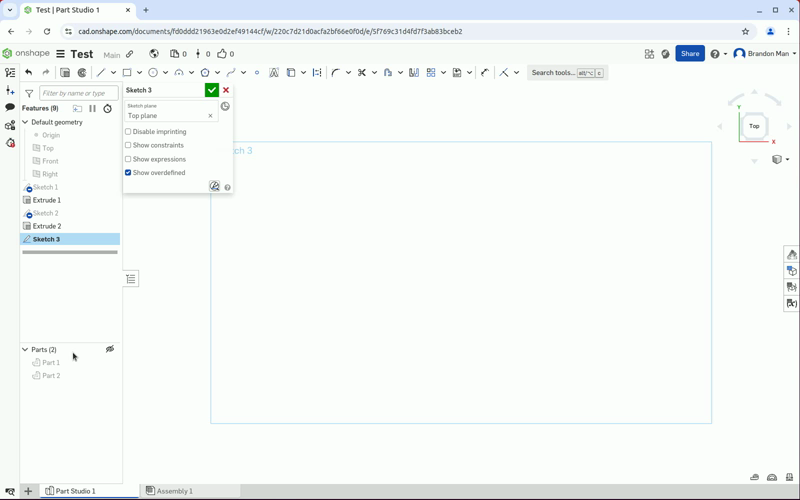
key(l)
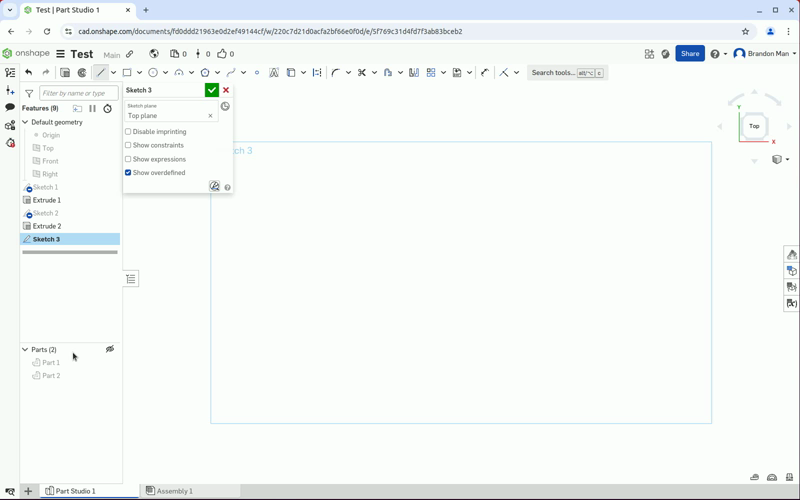
key_down(shift)
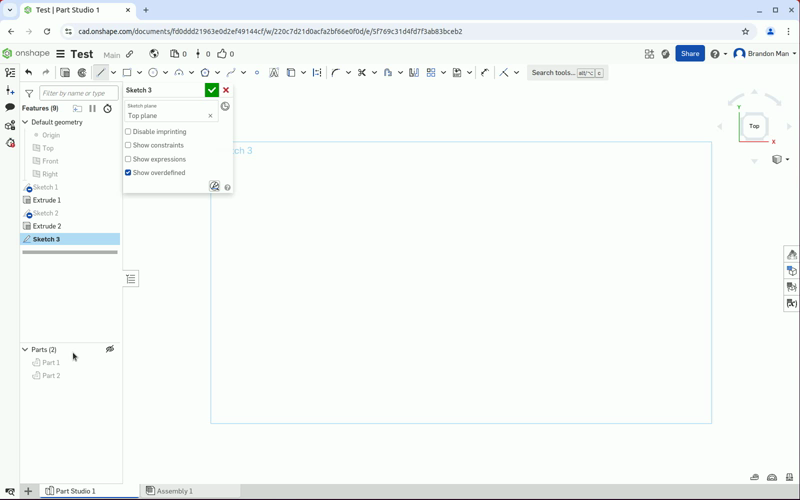
mouse_move(452, 291)
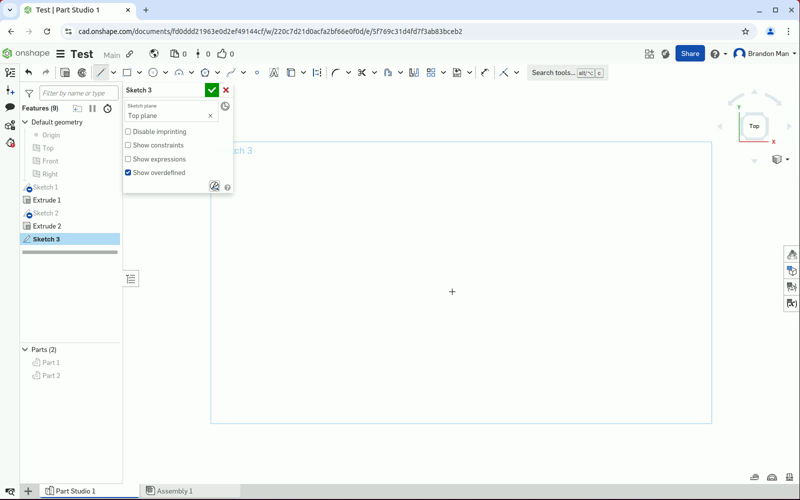
click(452, 291)
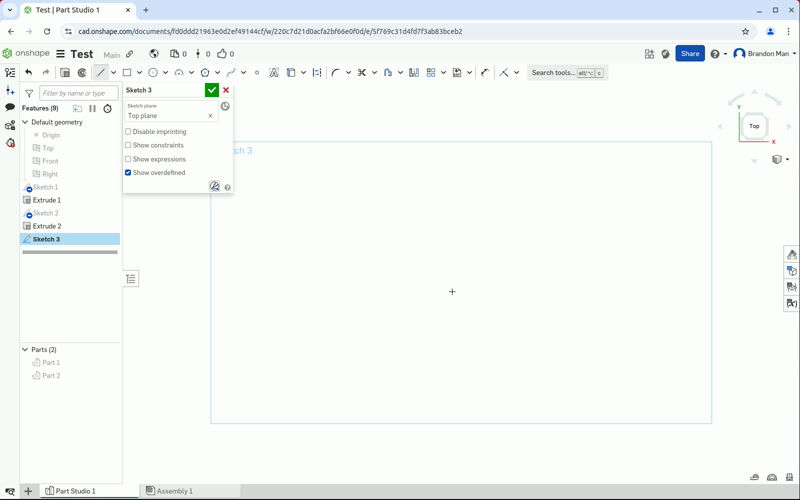
key_up(shift)
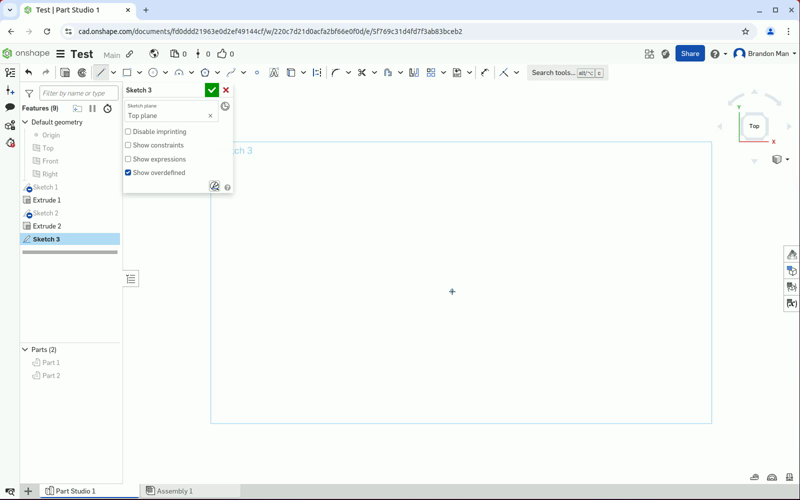
key_down(shift)
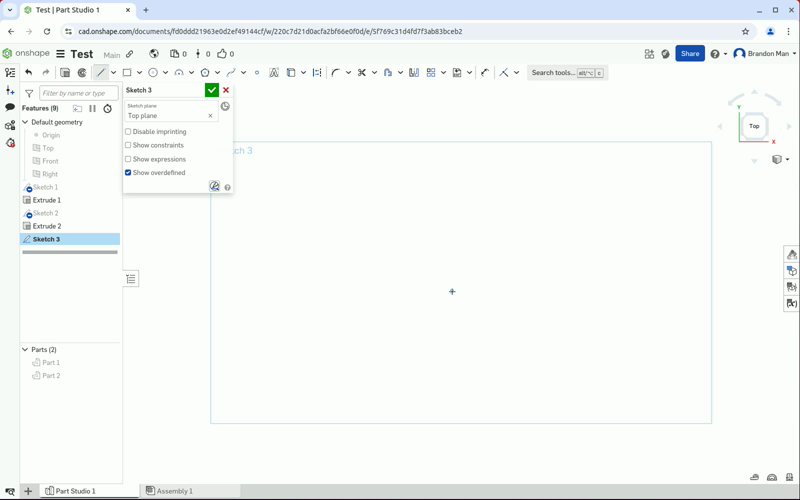
mouse_move(573, 291)
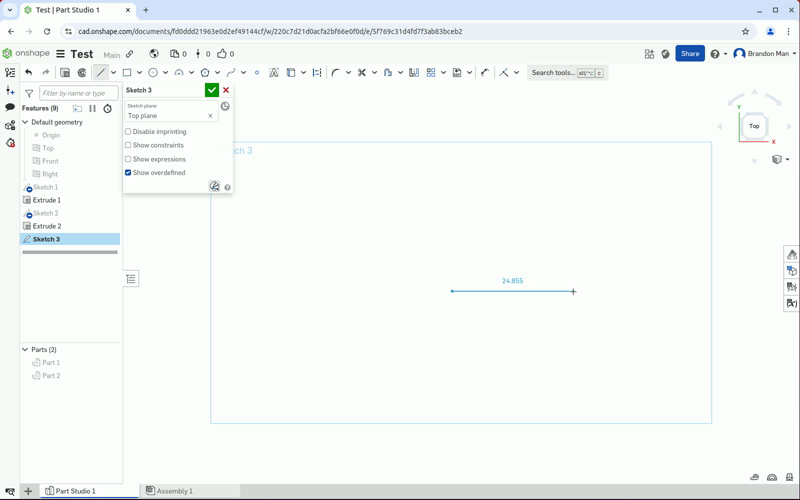
click(573, 291)
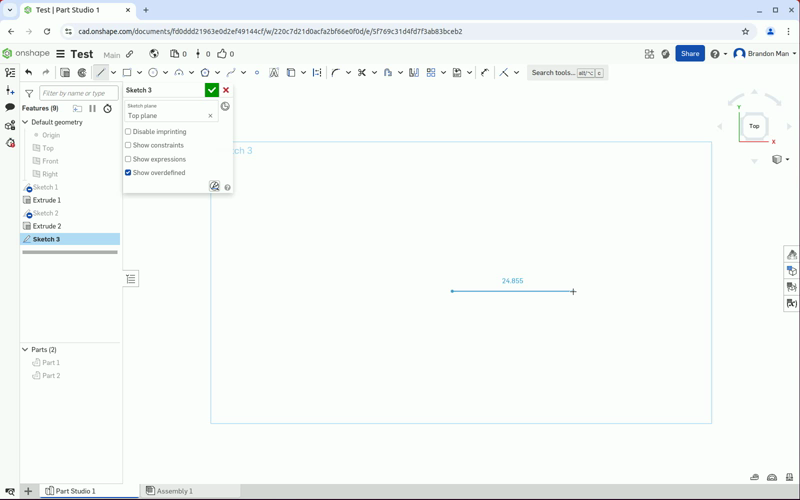
key_up(shift)
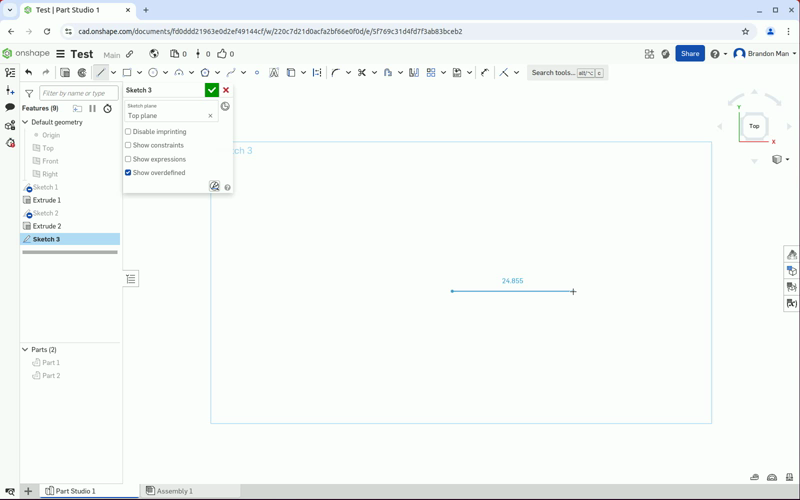
key_down(shift)
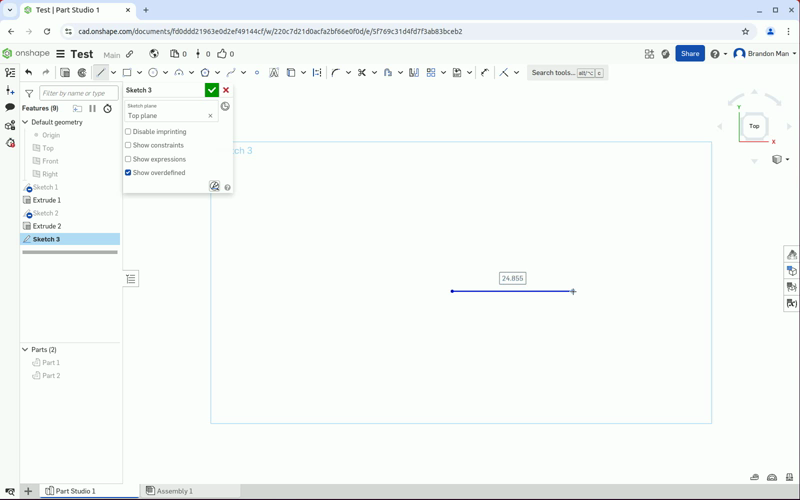
mouse_move(573, 177)
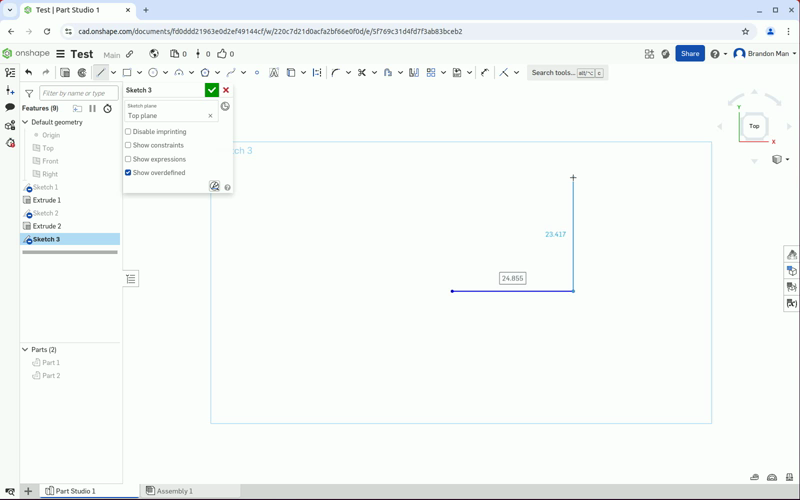
click(573, 177)
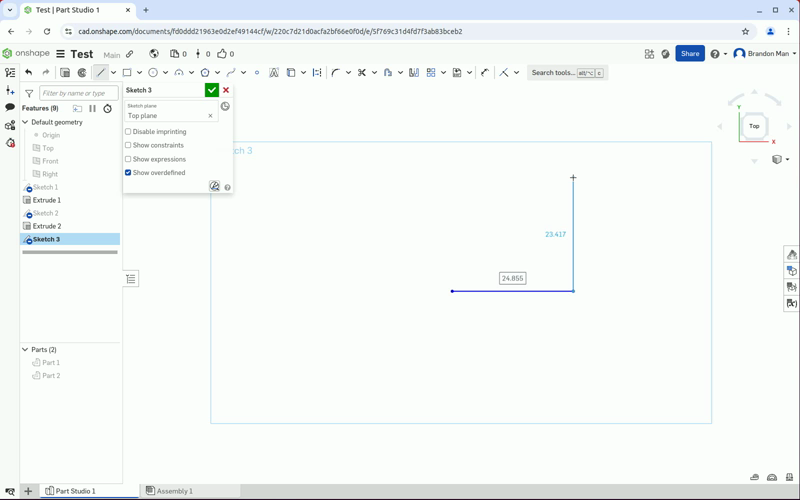
key_up(shift)
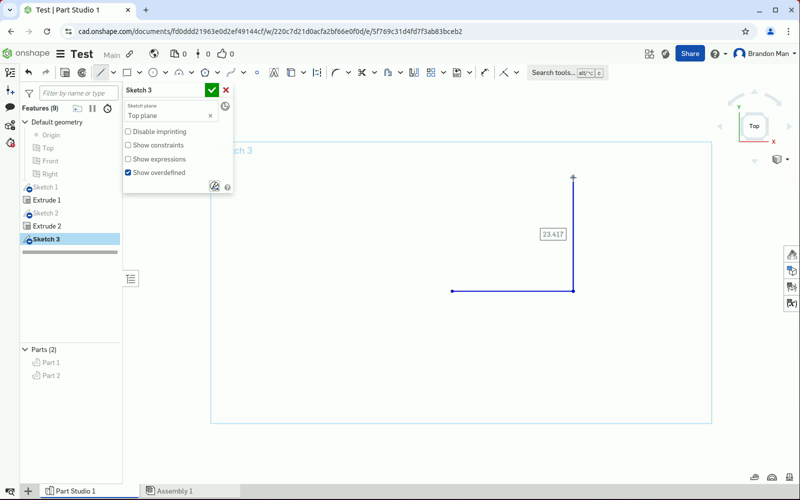
key_down(shift)
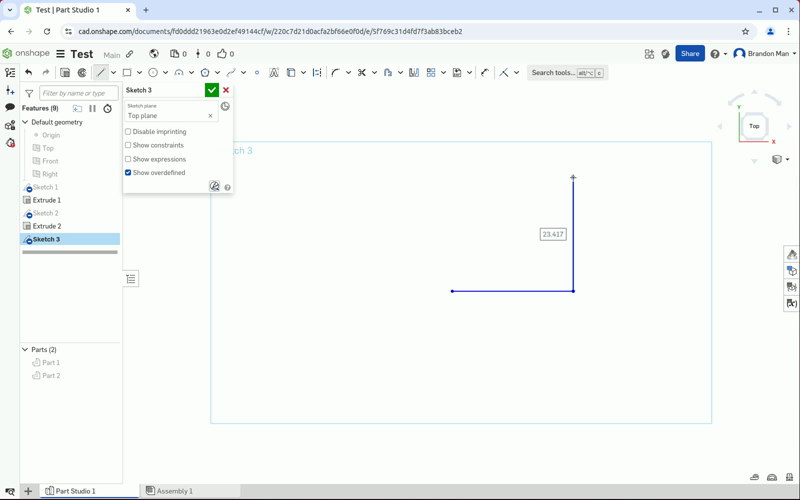
mouse_move(452, 177)
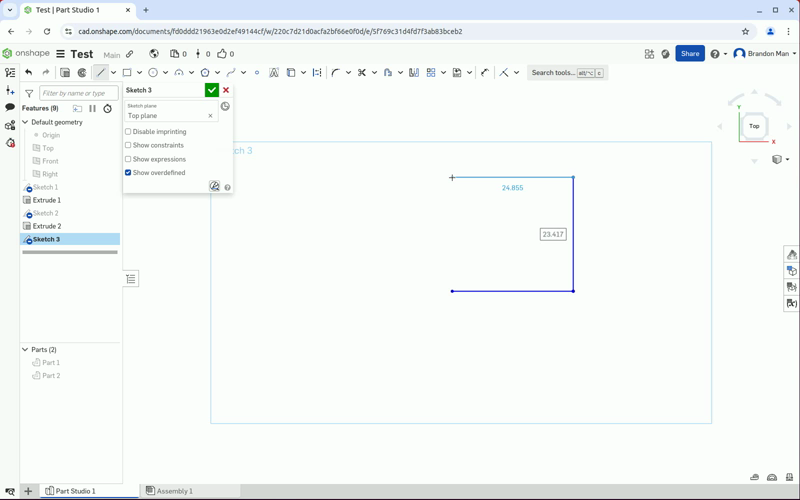
click(452, 177)
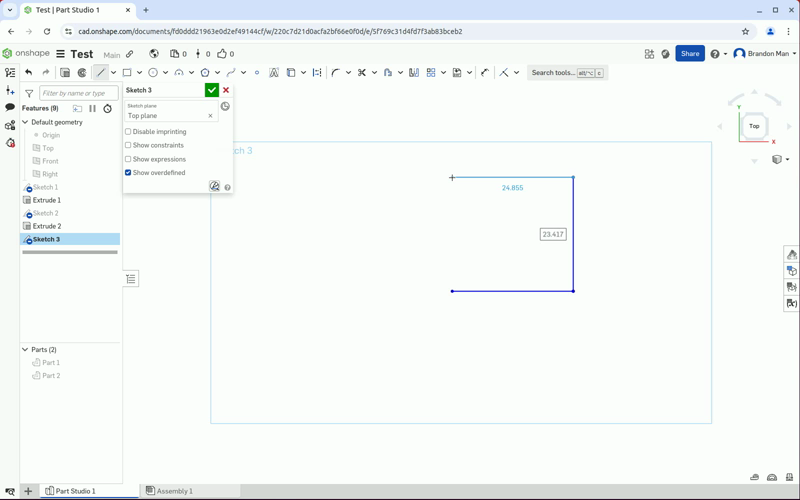
key_up(shift)
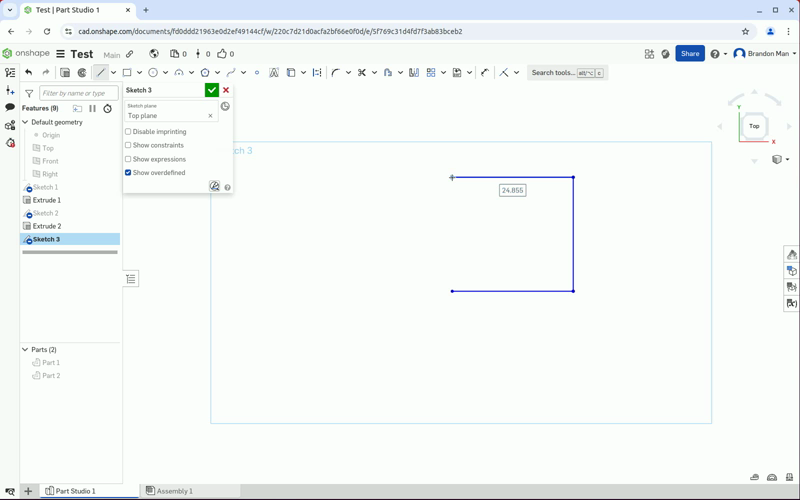
key_down(shift)
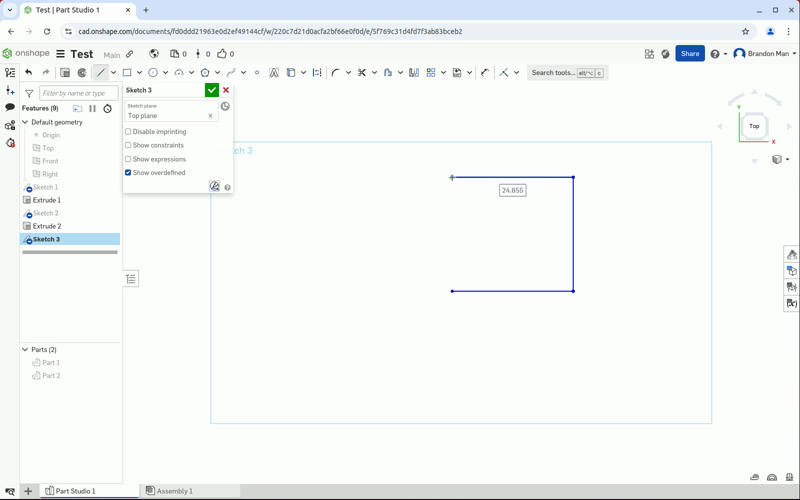
mouse_move(452, 291)
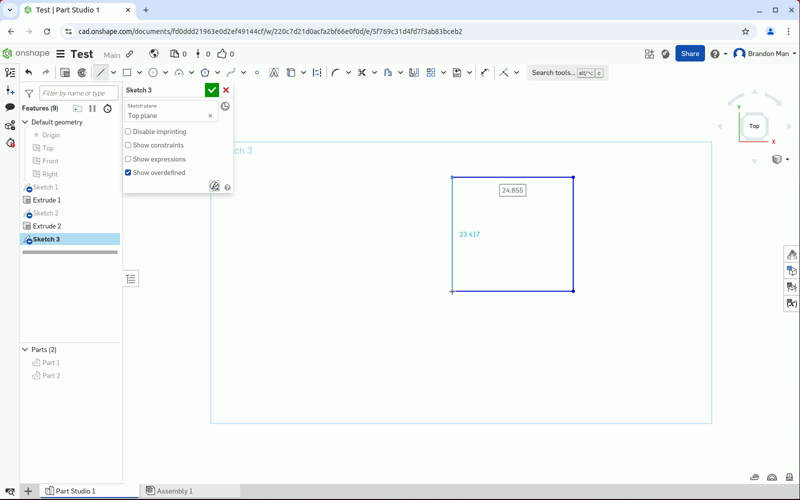
key_up(shift)
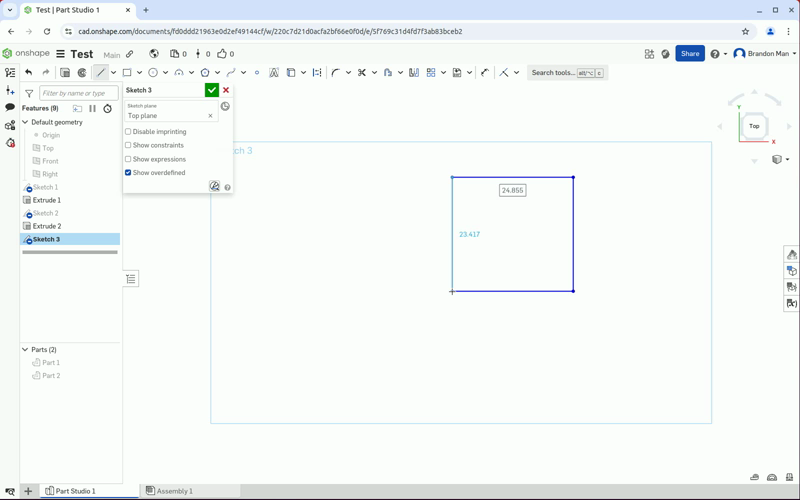
click(452, 291)
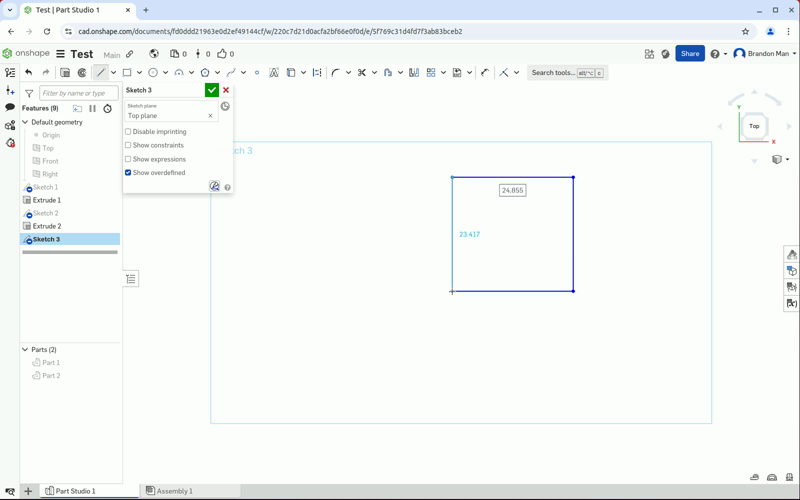
key(esc)
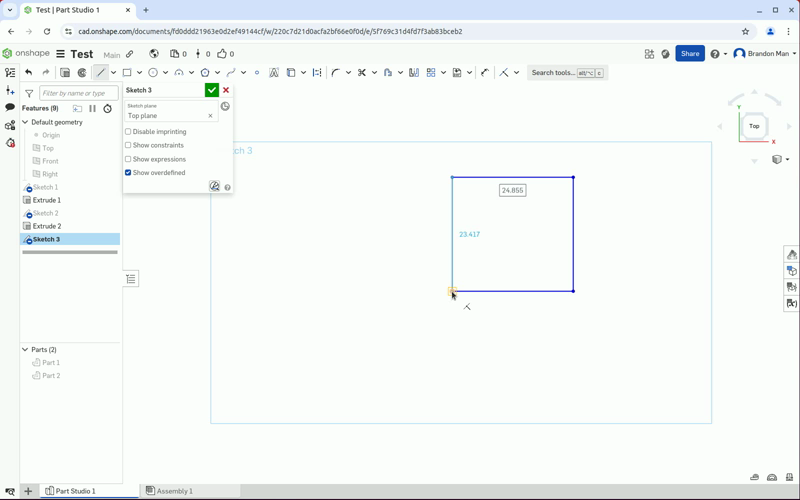
key(l)
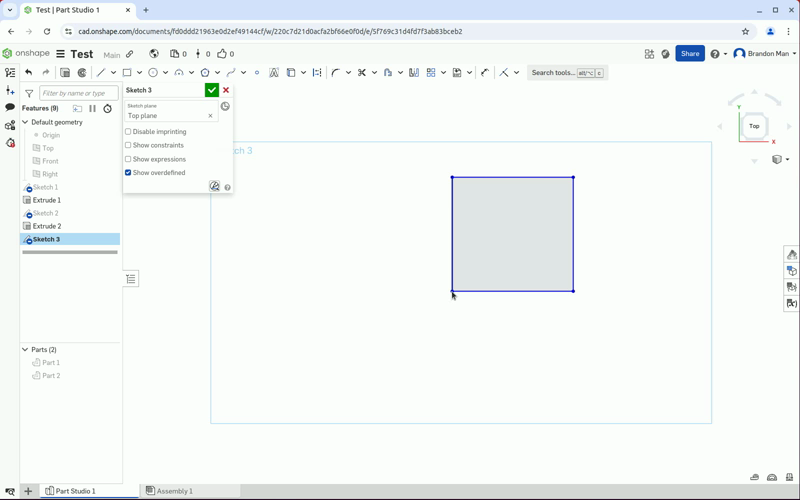
key_down(shift)
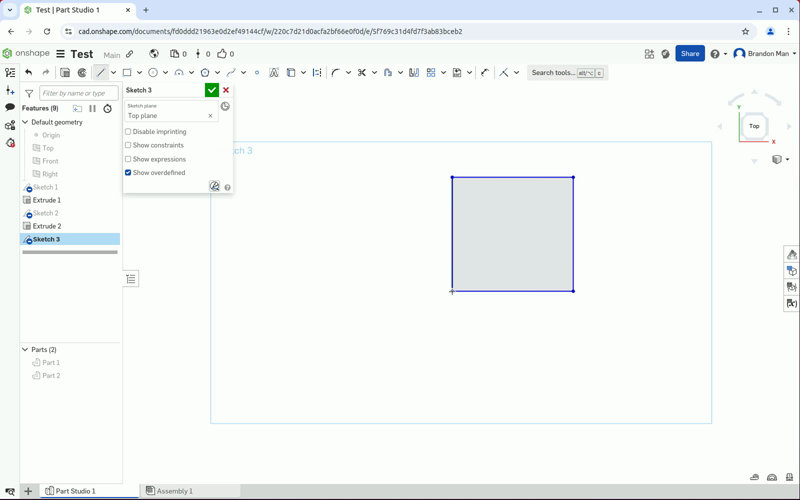
mouse_move(461, 282)
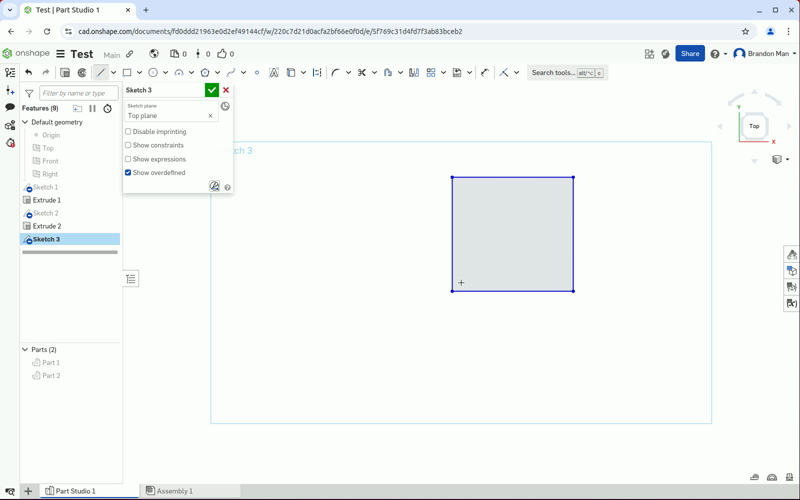
click(461, 282)
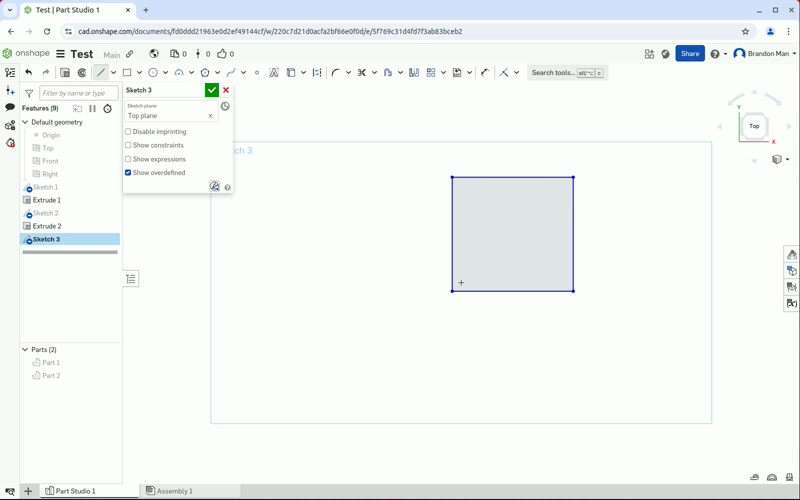
key_up(shift)
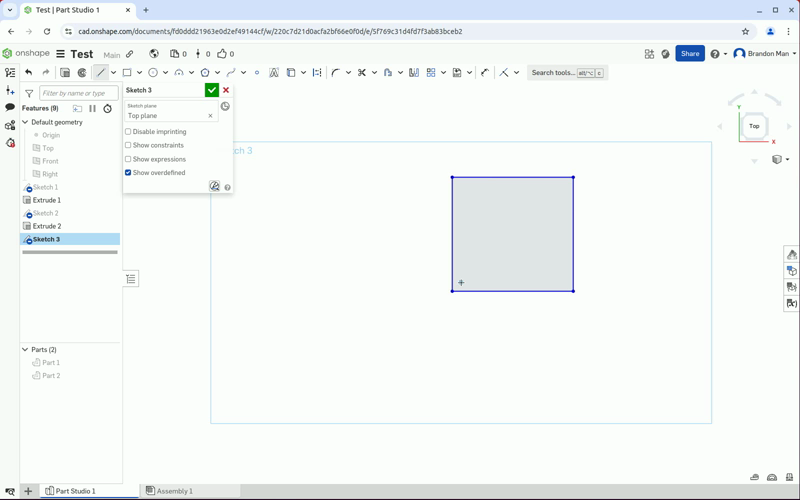
key_down(shift)
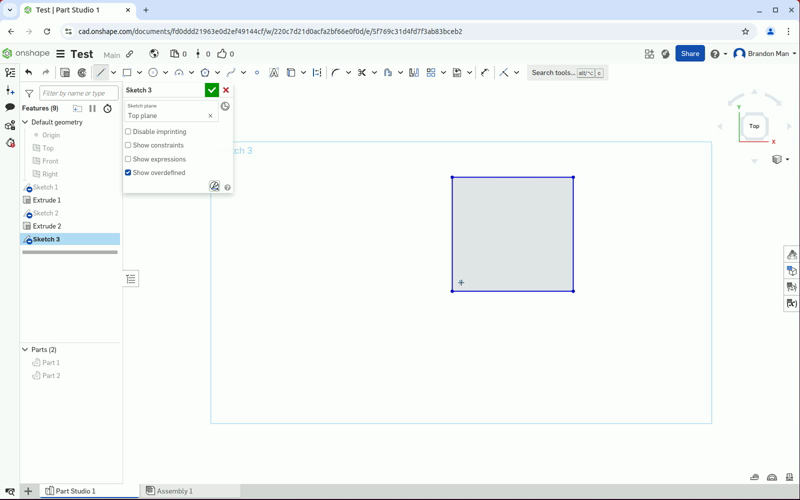
mouse_move(564, 282)
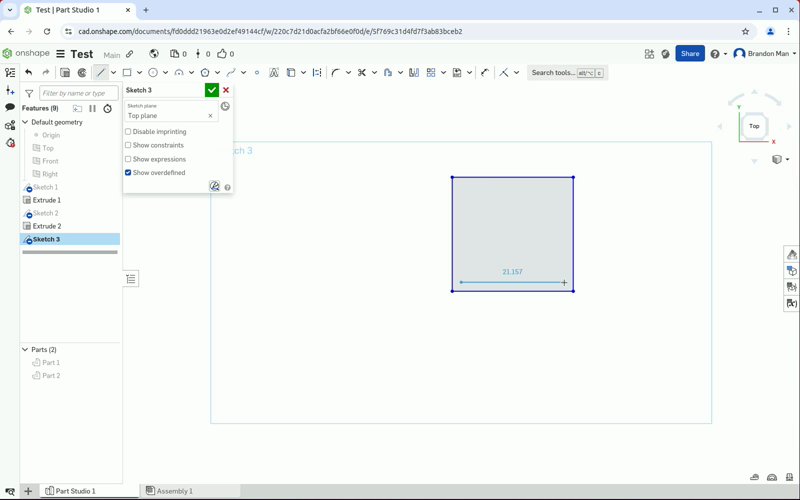
click(564, 282)
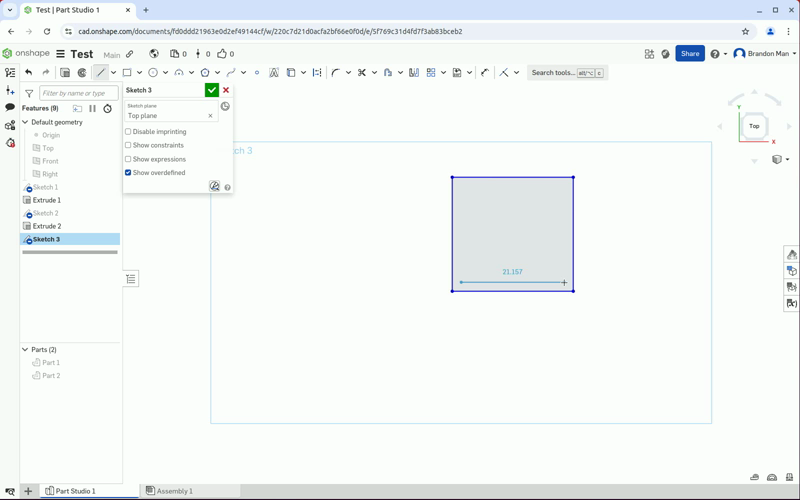
key_up(shift)
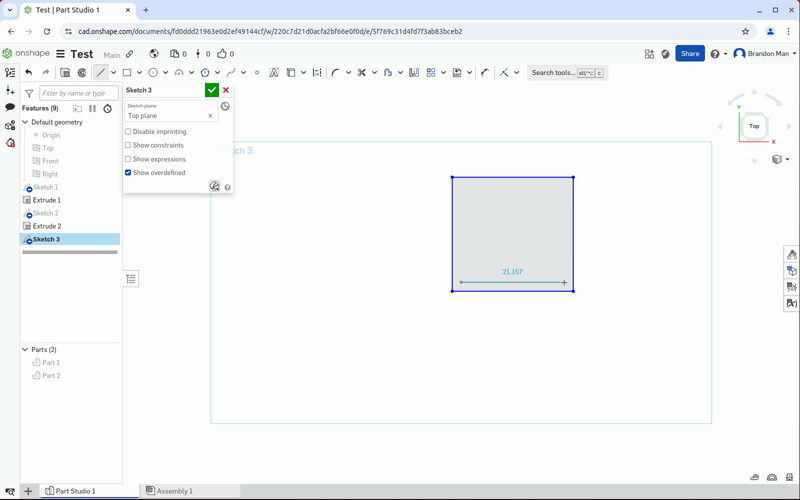
key_down(shift)
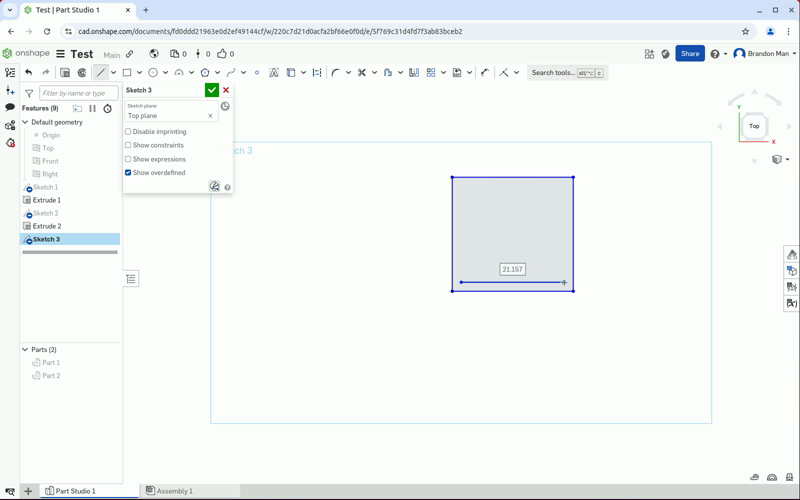
mouse_move(564, 185)
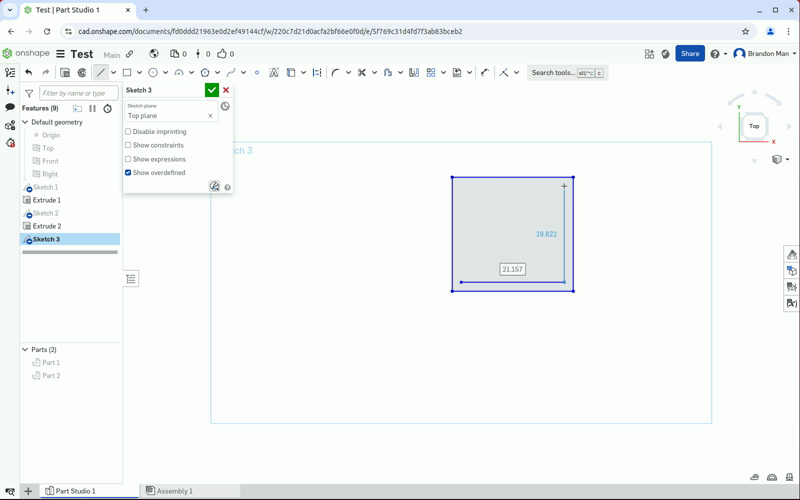
click(564, 185)
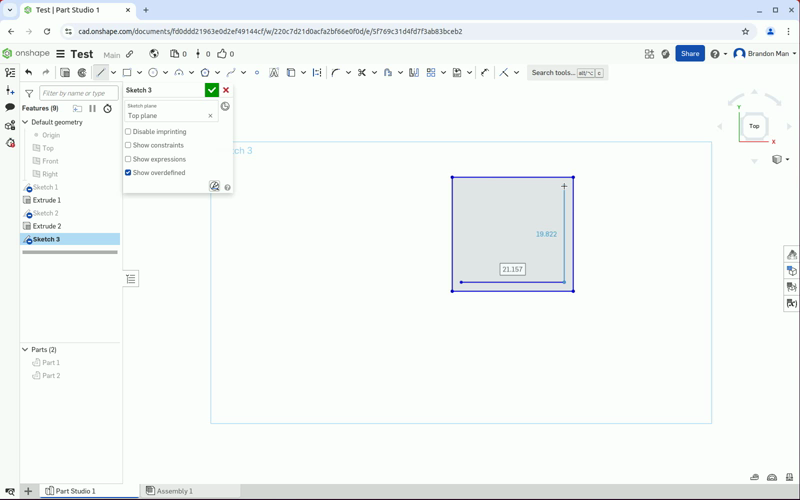
key_up(shift)
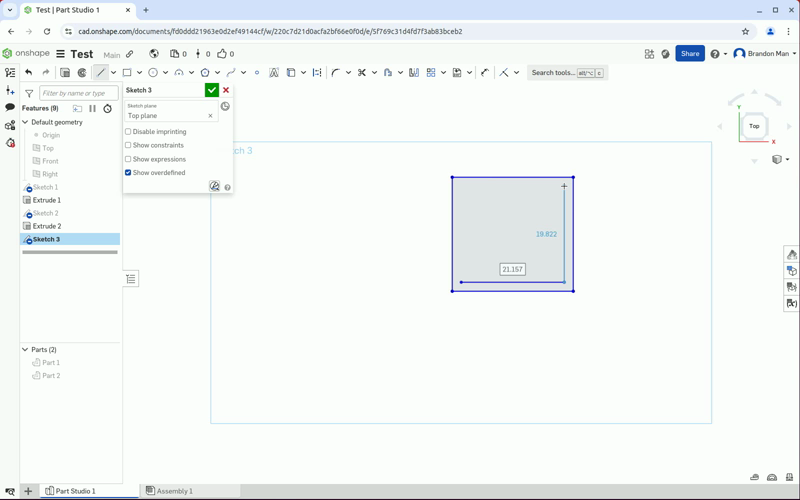
key_down(shift)
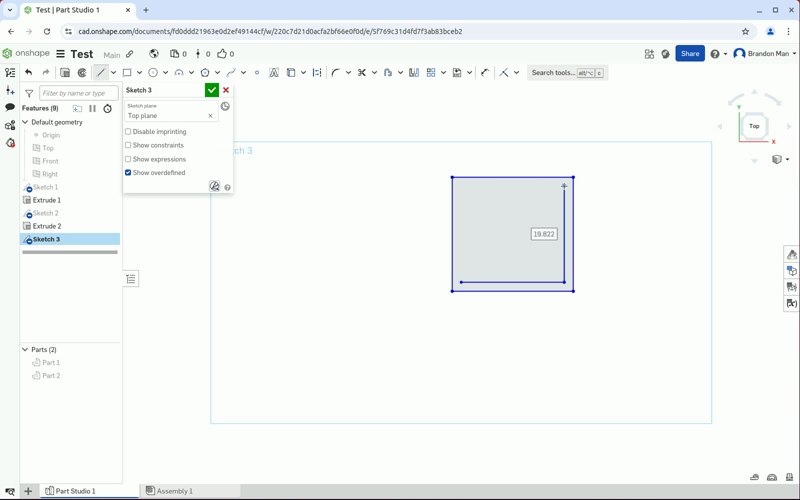
mouse_move(461, 185)
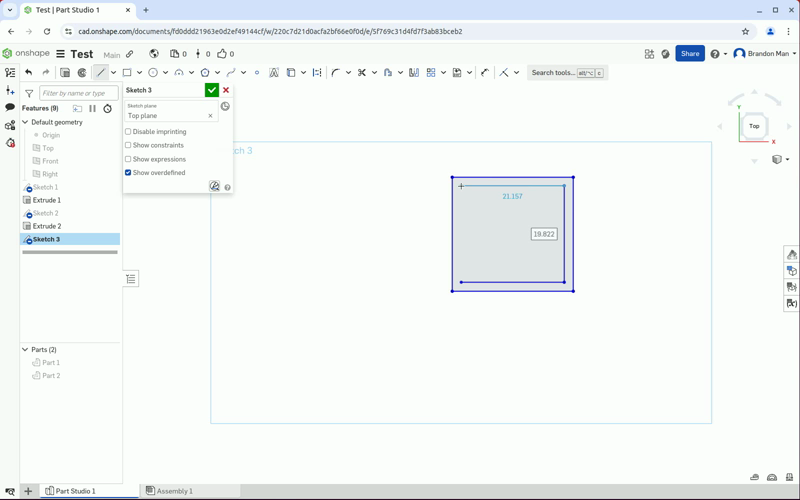
click(461, 185)
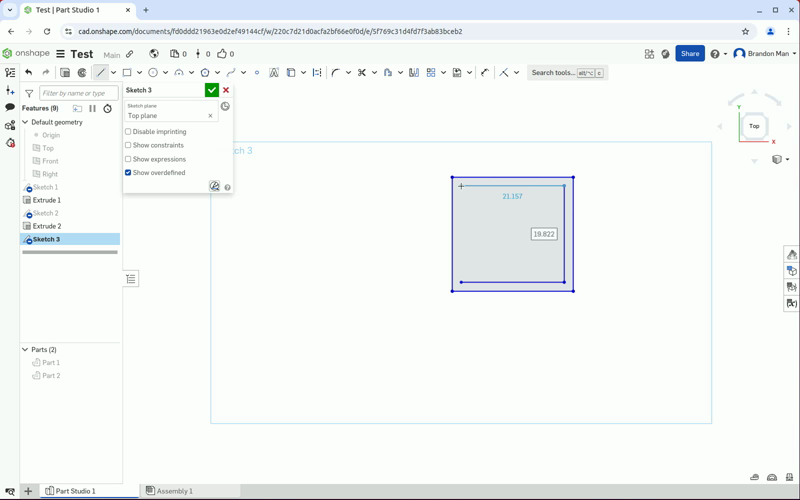
key_up(shift)
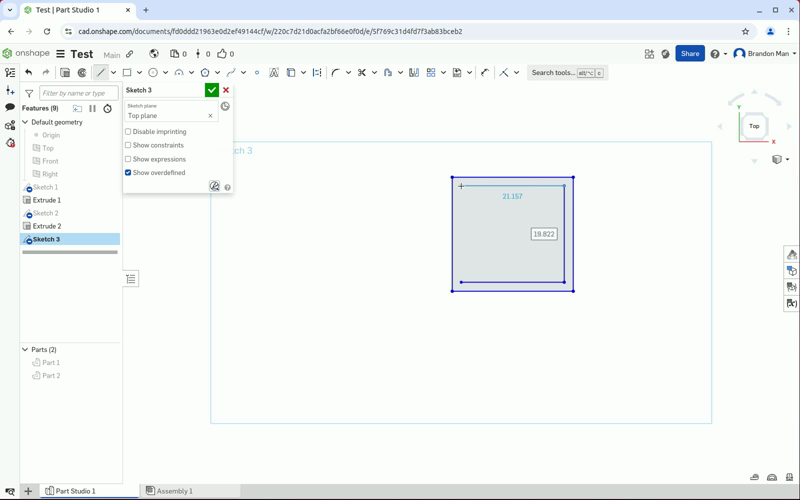
key_down(shift)
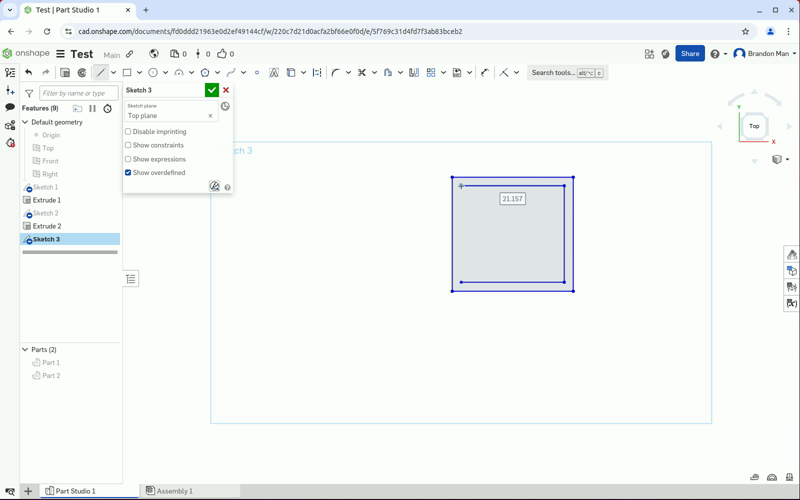
mouse_move(461, 282)
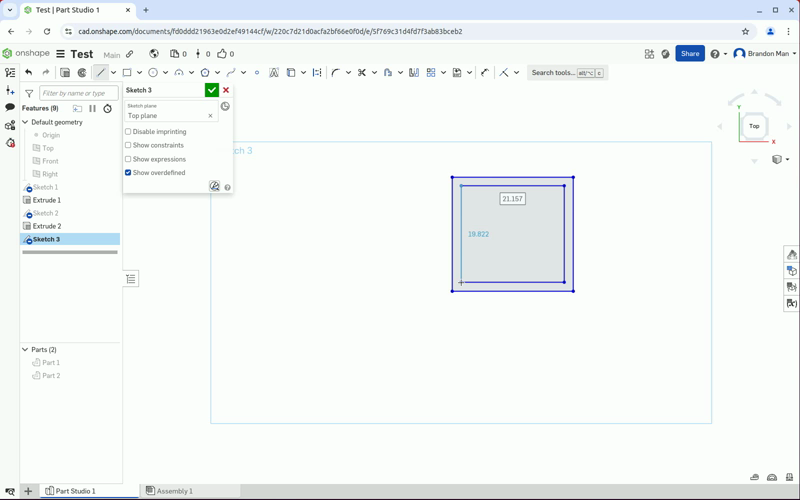
key_up(shift)
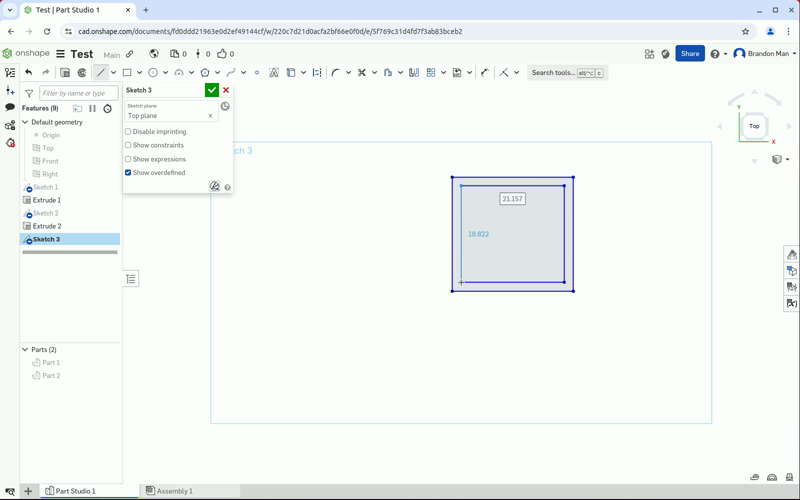
click(461, 282)
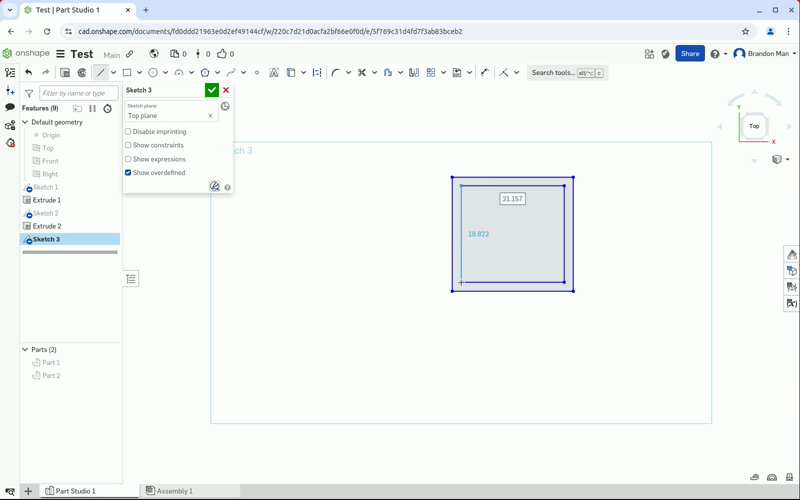
key(esc)
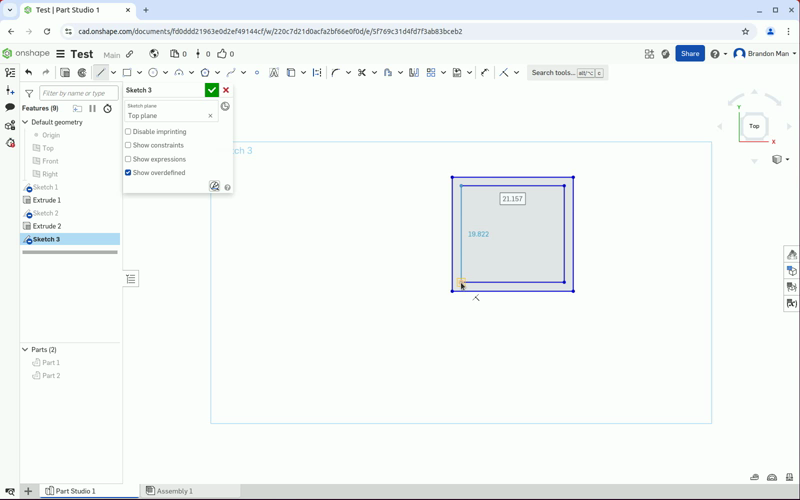
mouse_move(511, 182)
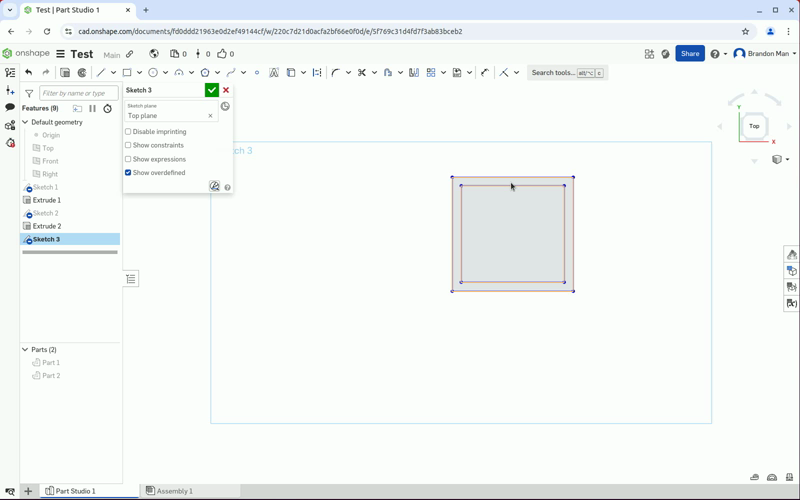
click(511, 182)
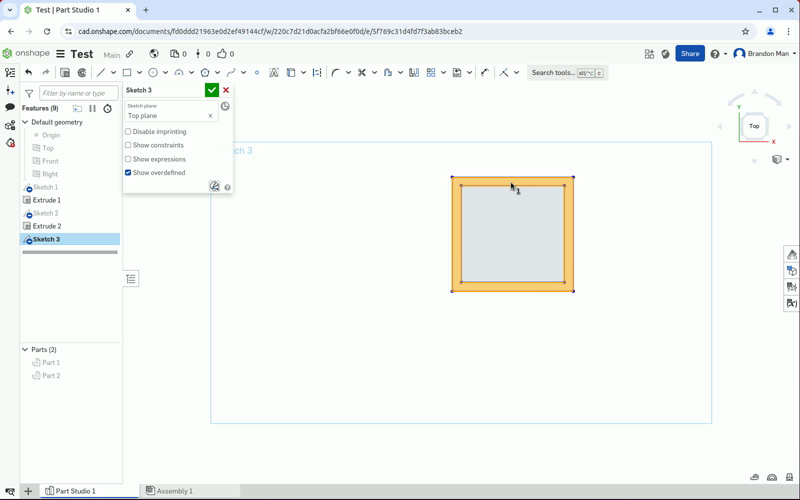
mouse_move(73, 352)
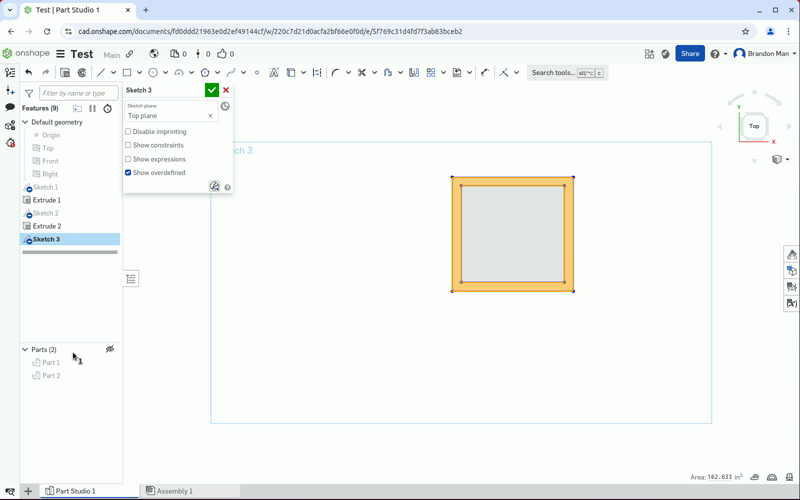
key(shift+y)
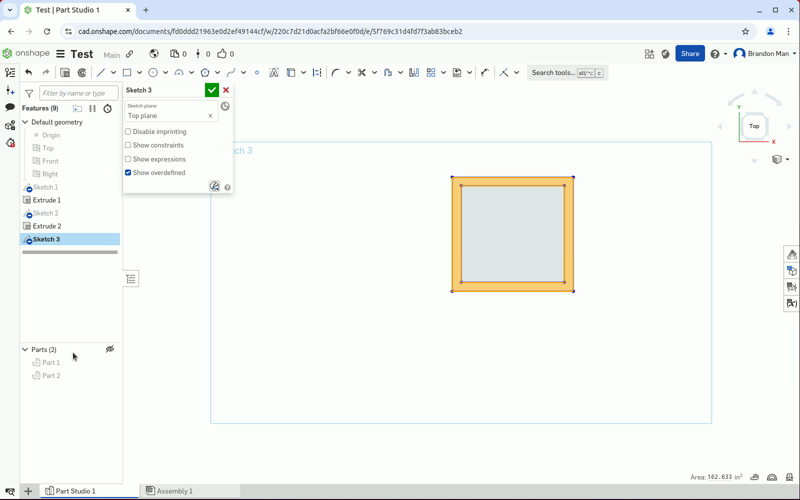
key(shift+e)
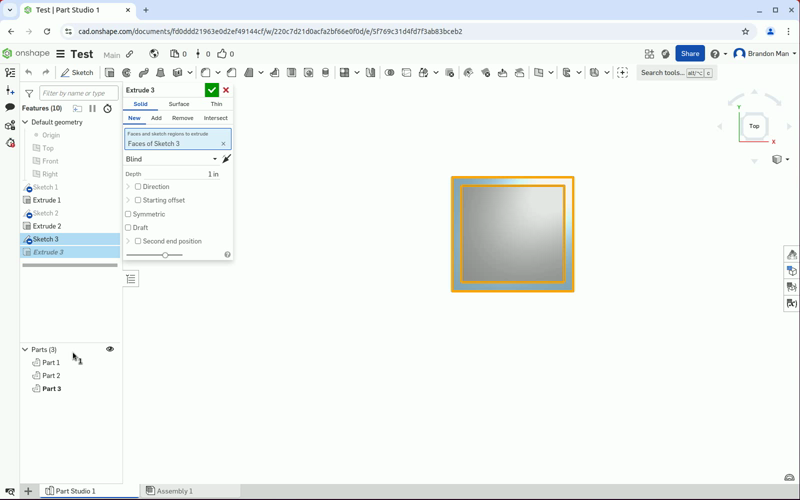
mouse_move(143, 106)
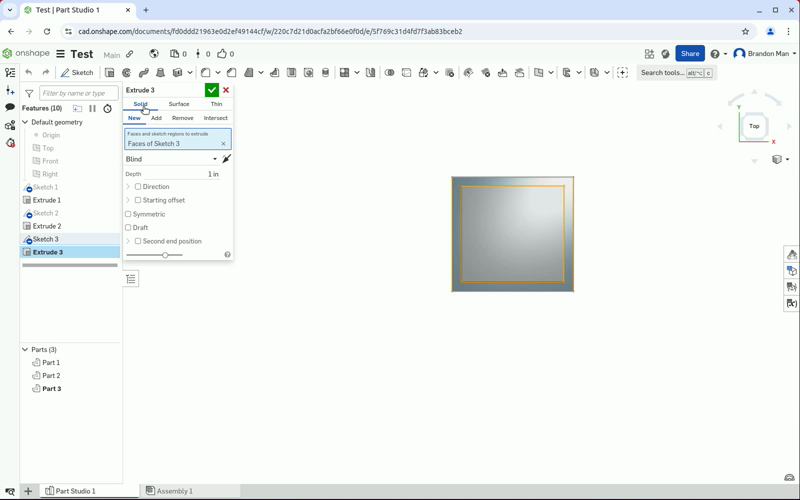
click(143, 106)
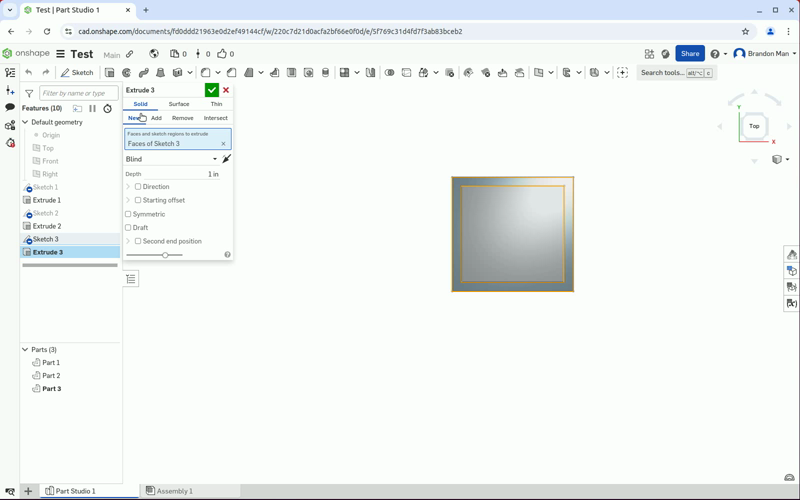
mouse_move(137, 120)
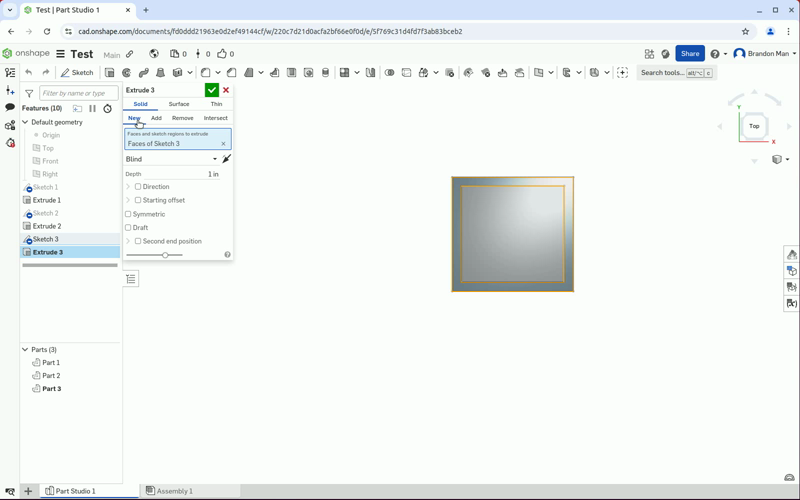
click(137, 120)
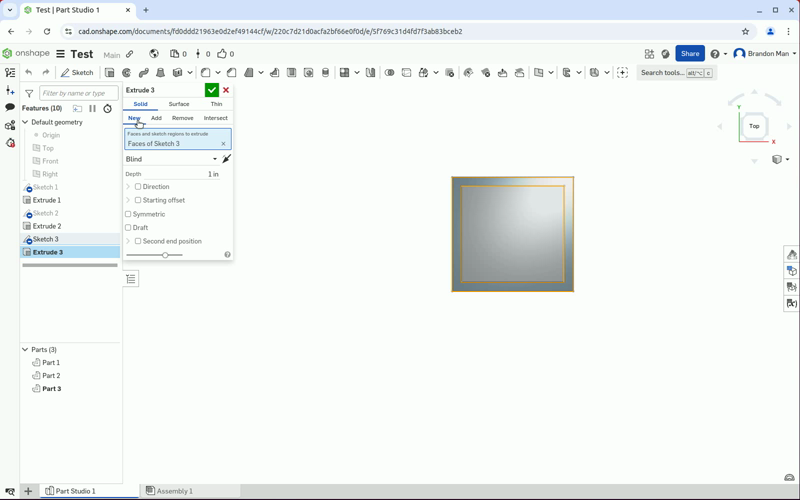
key(tab, 4)
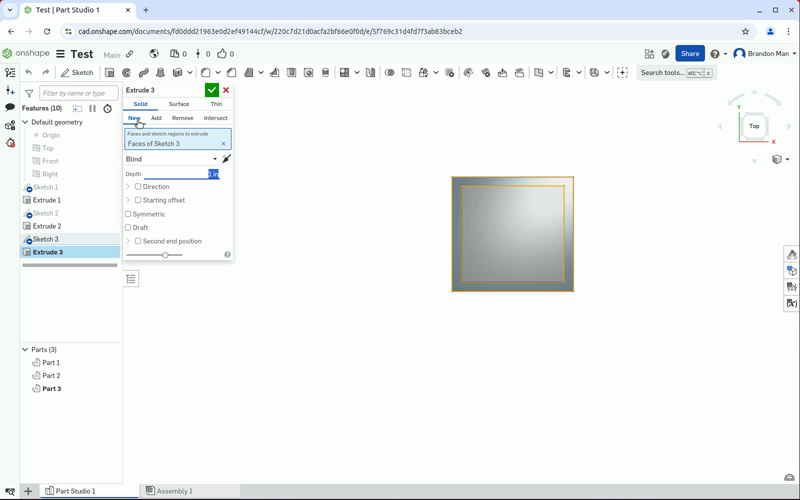
text(-0.241)
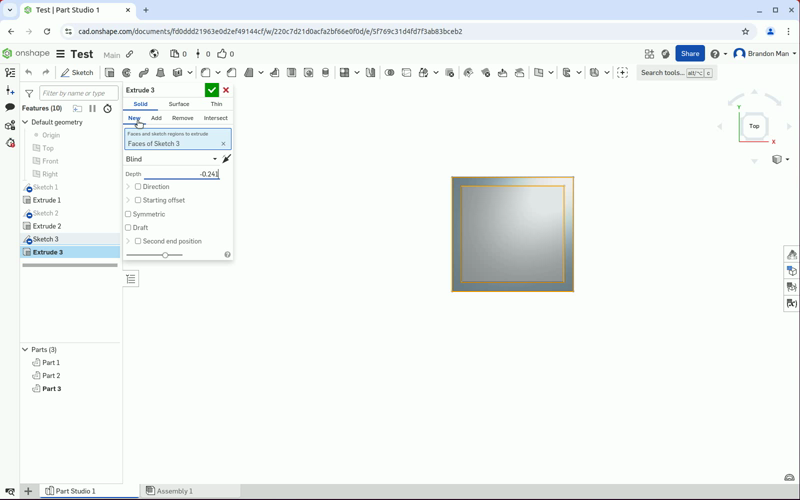
key(enter)
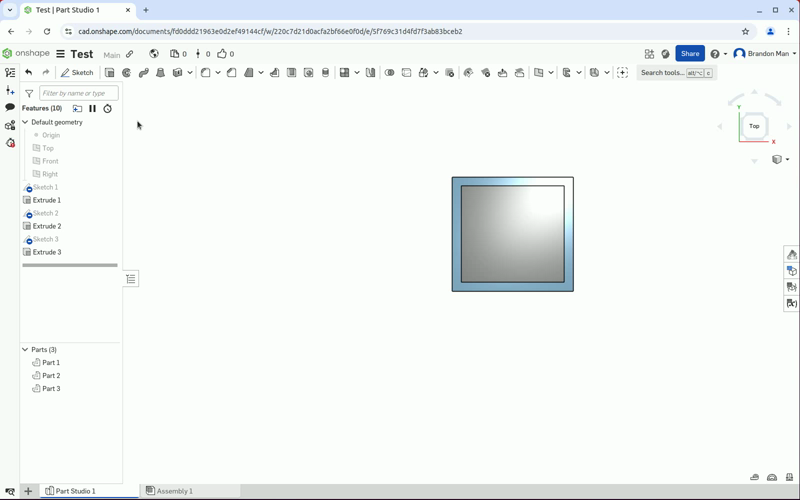
key(shift+h)
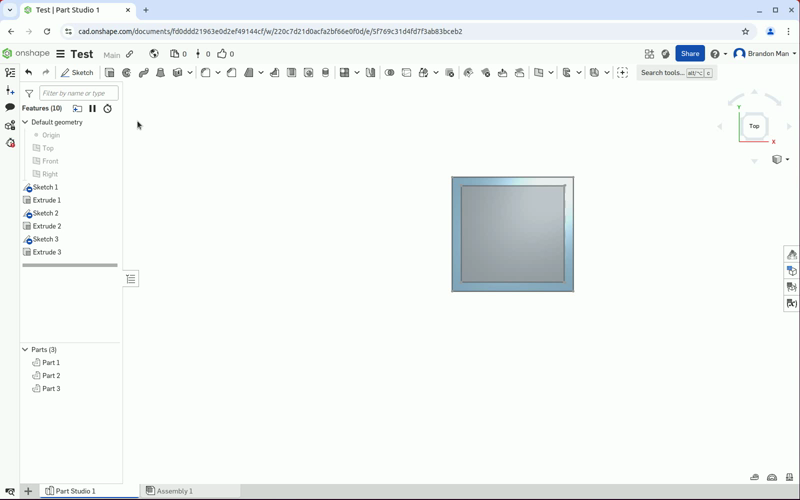
key(shift+h)
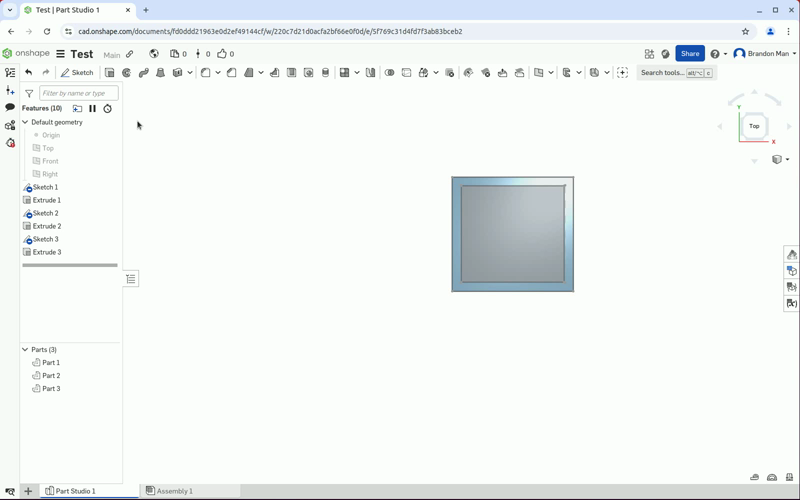
key(shift+7)
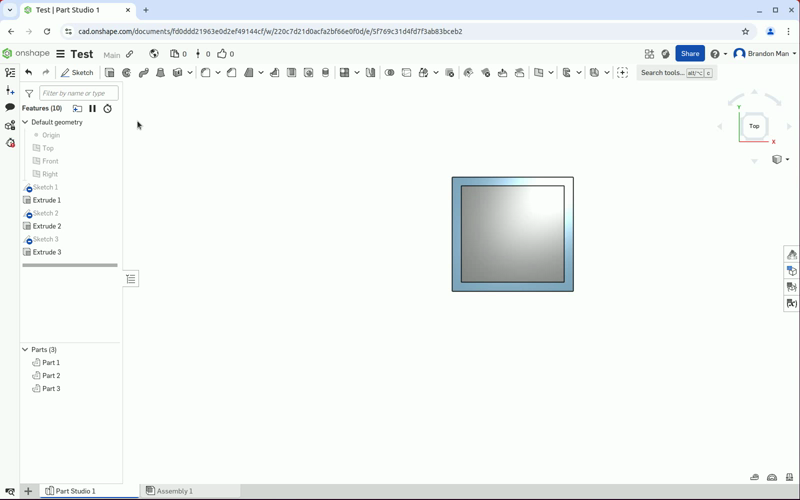
key(up, 3)
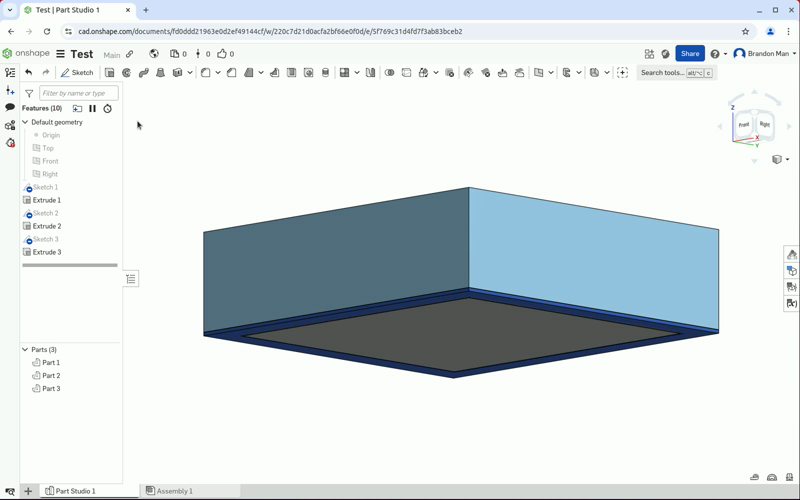
key(left, 3)
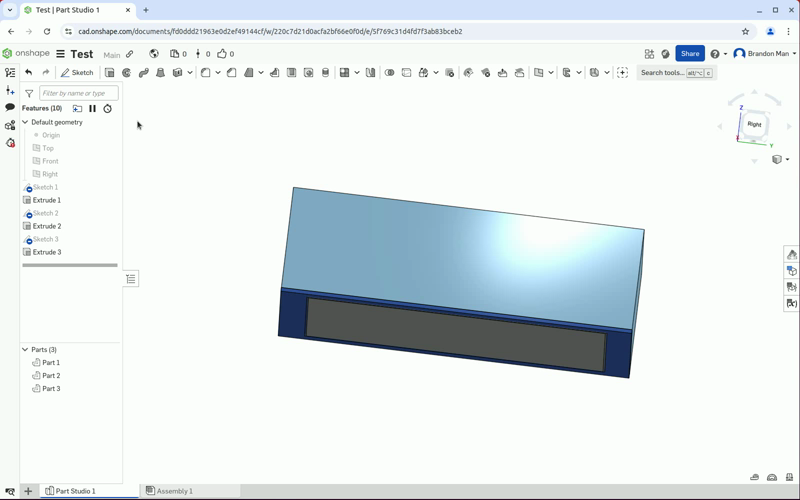
key(right, 3)
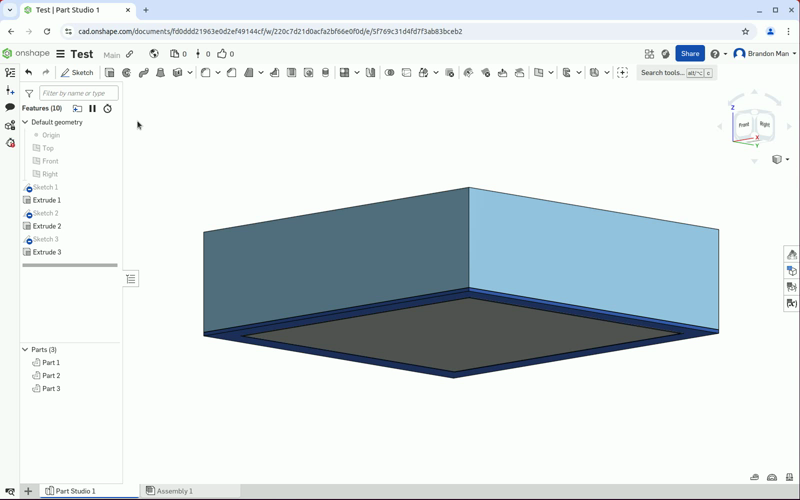
key(down, 3)
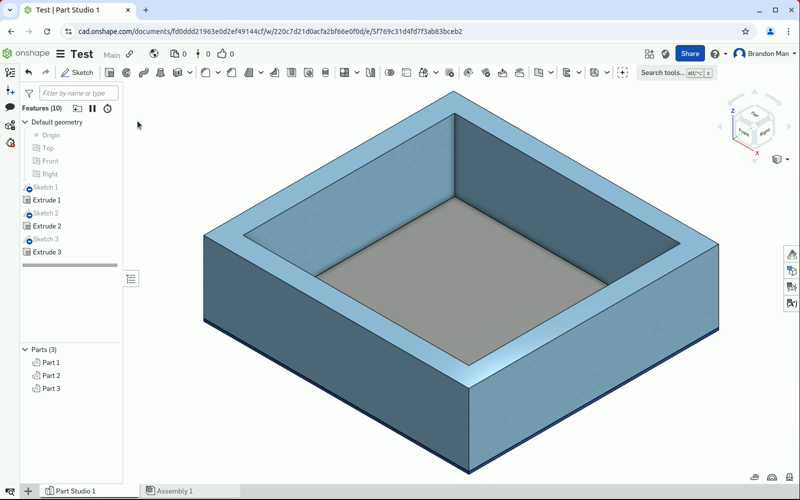
mouse_move(73, 189)
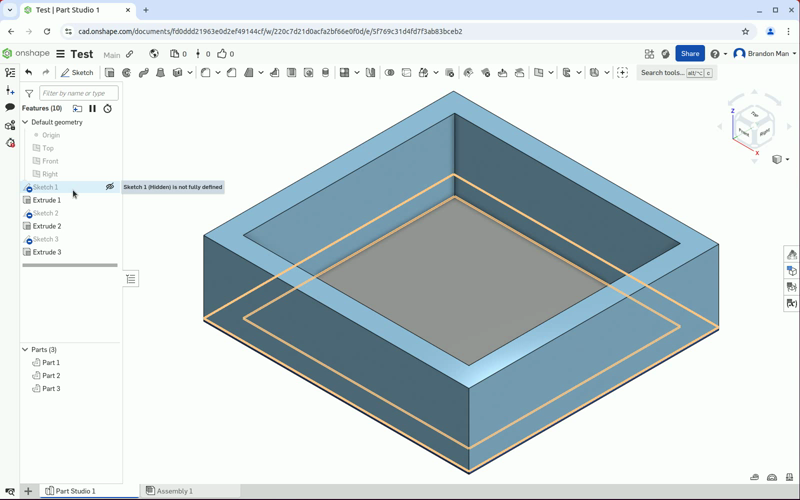
click(73, 189)